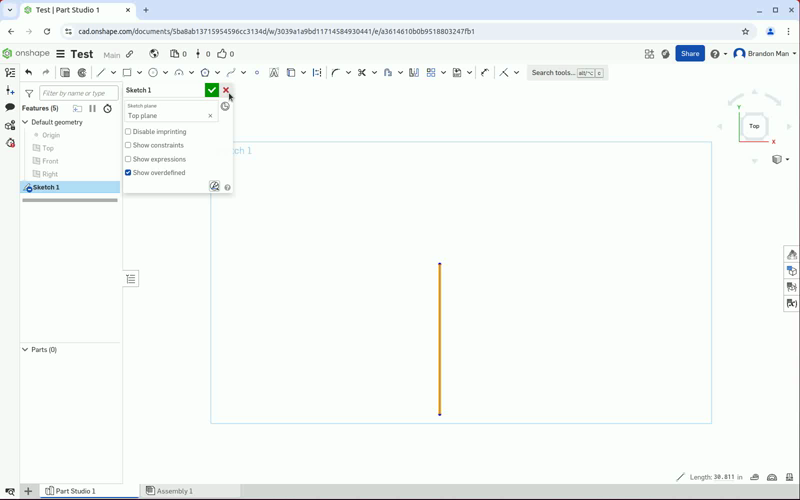
key(shift+h)
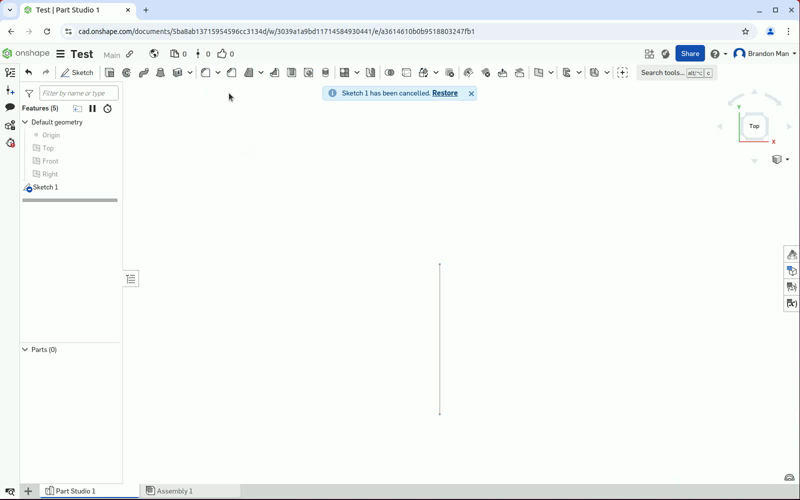
key(shift+s)
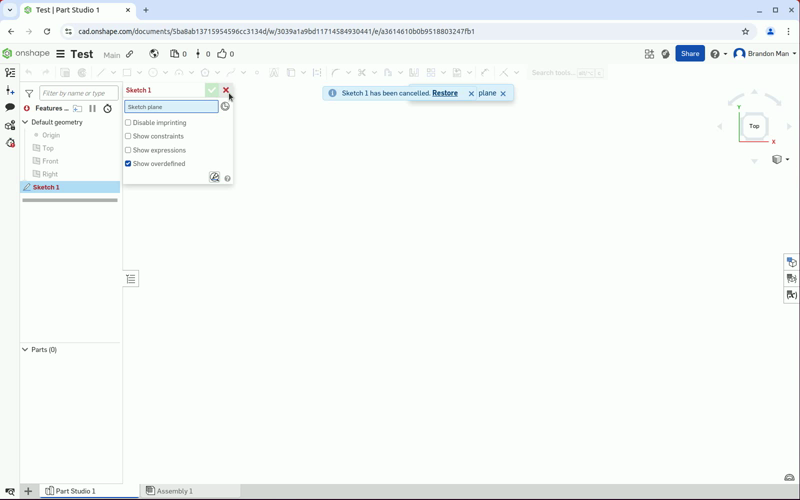
mouse_move(73, 150)
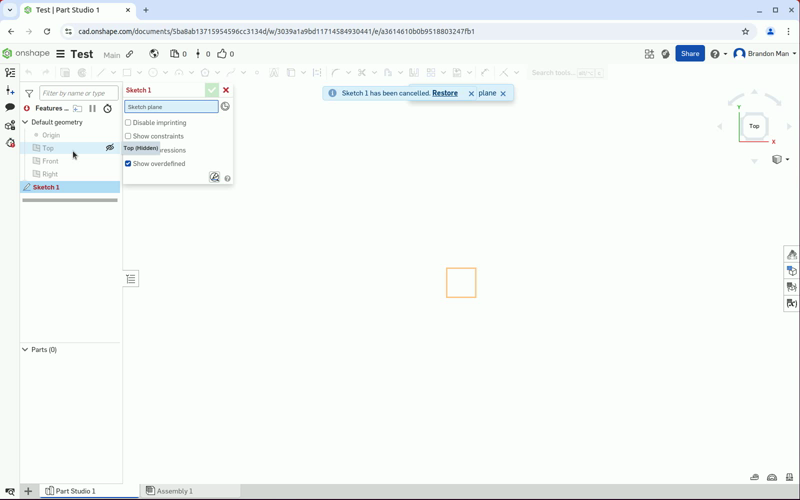
click(73, 150)
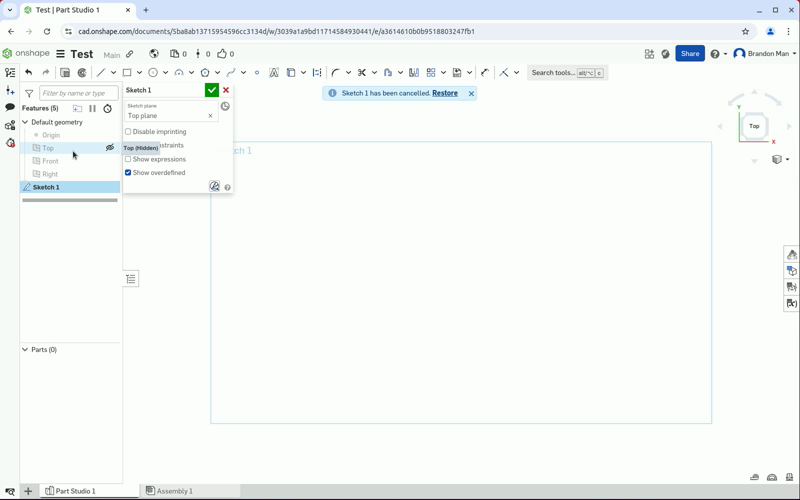
mouse_move(73, 352)
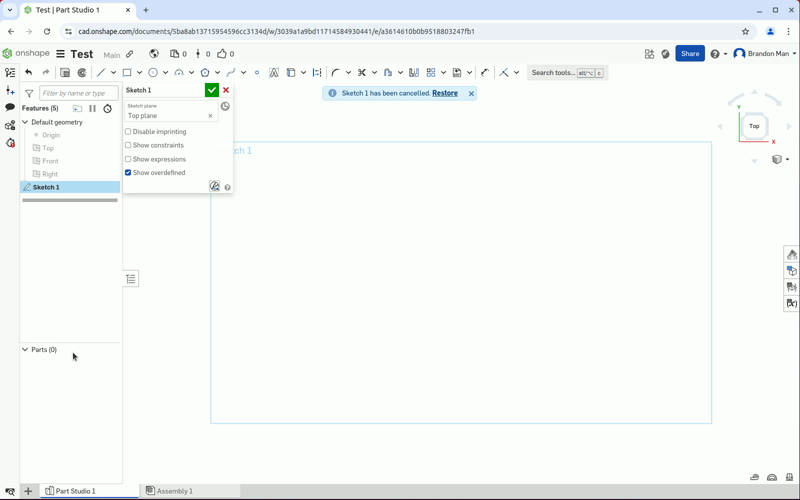
key(y)
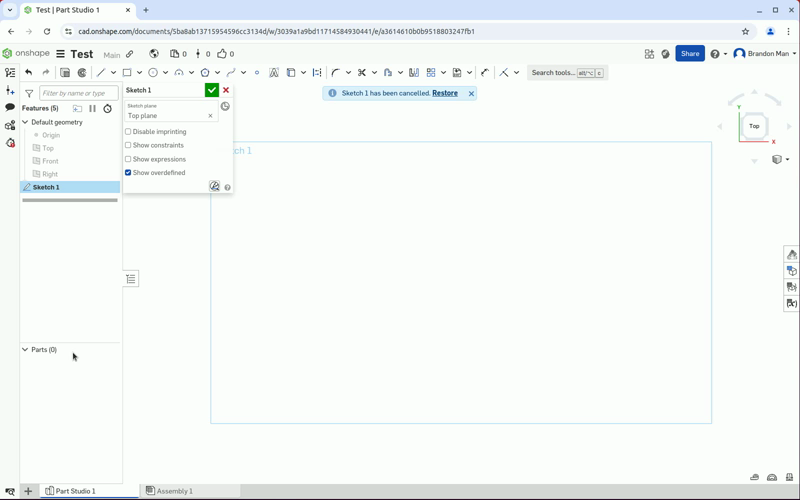
key(l)
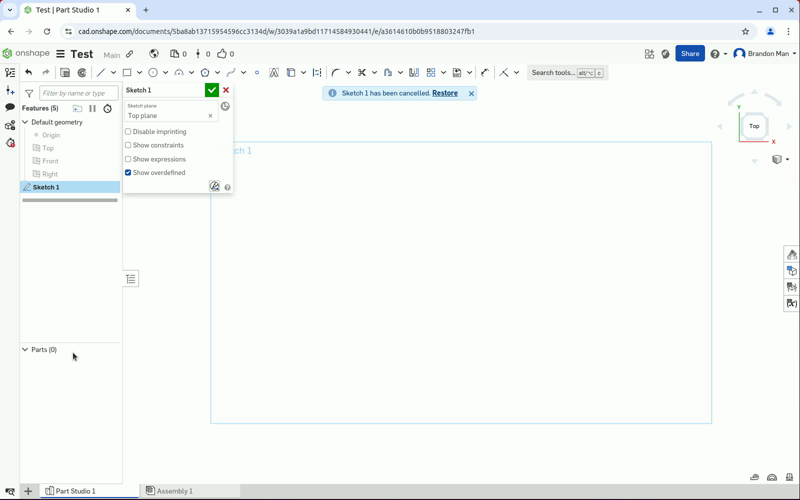
key_down(shift)
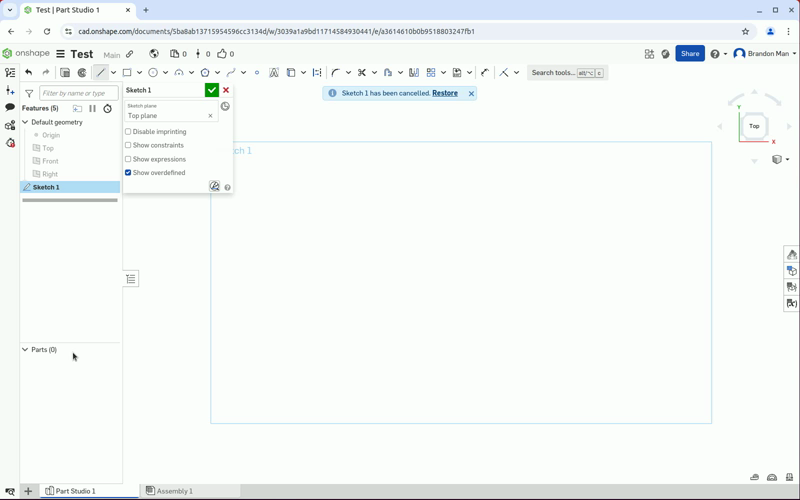
mouse_move(348, 282)
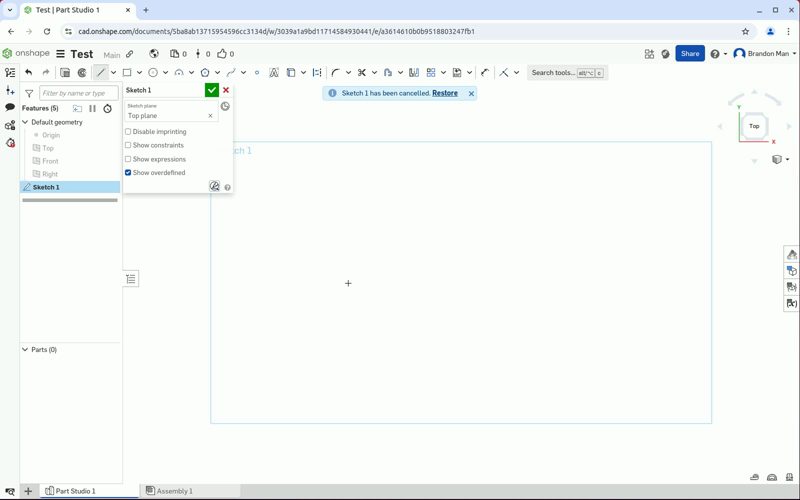
click(348, 282)
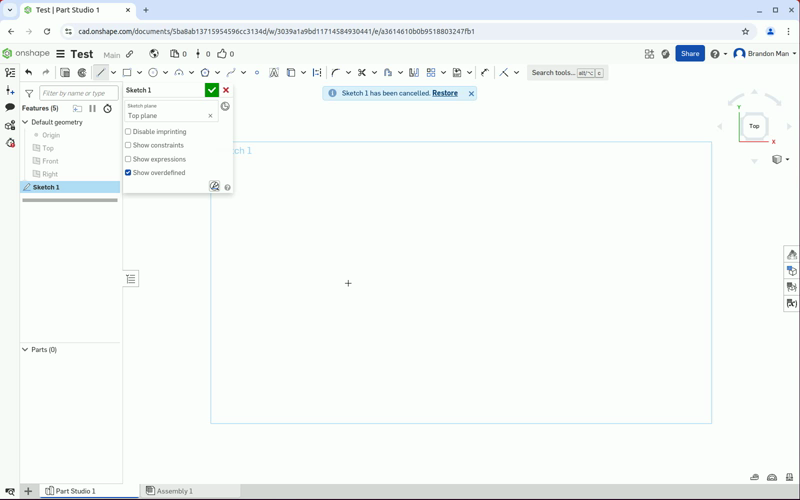
key_up(shift)
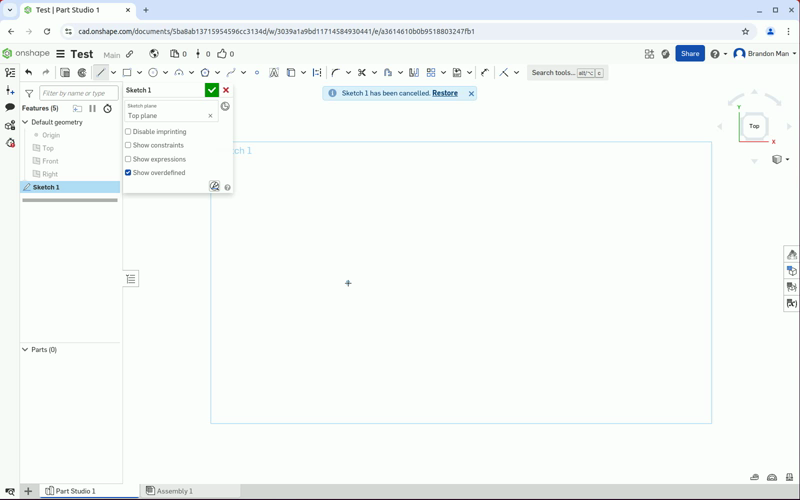
key_down(shift)
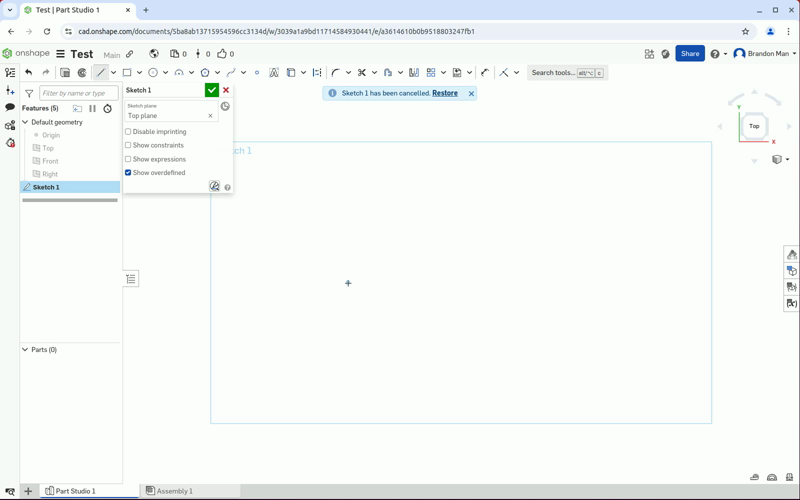
mouse_move(411, 282)
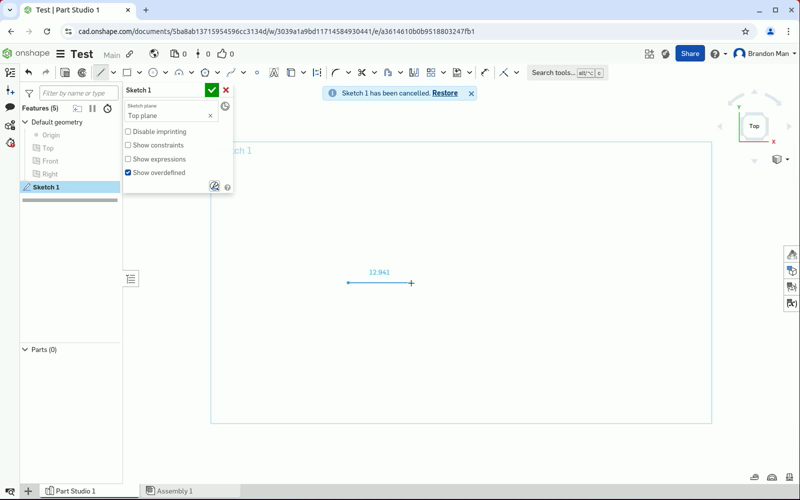
click(411, 282)
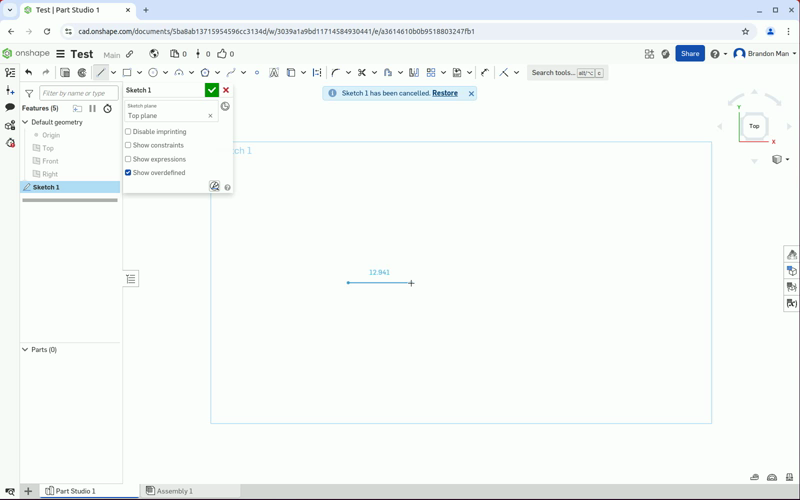
key_up(shift)
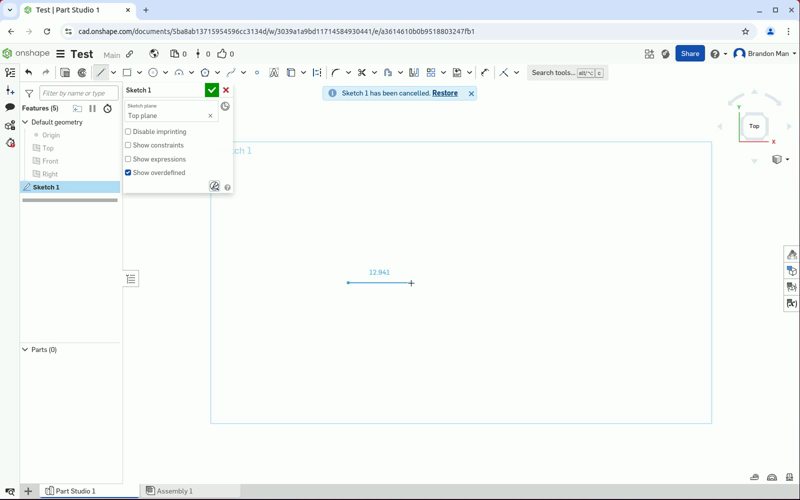
key(esc)
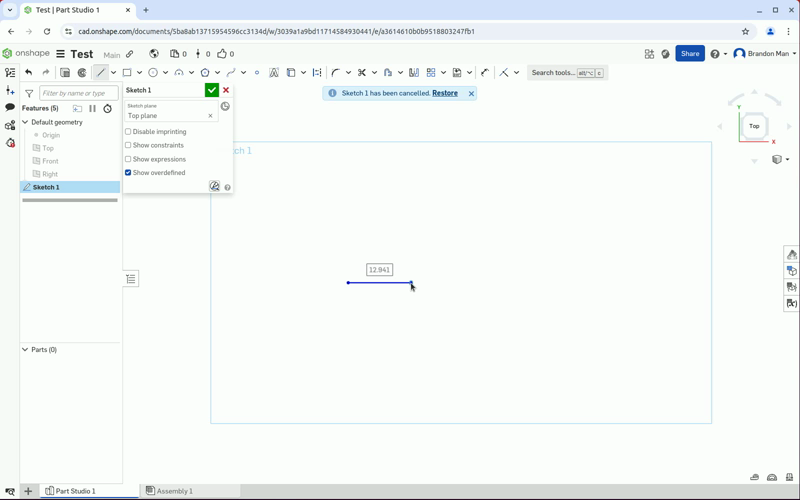
key(a)
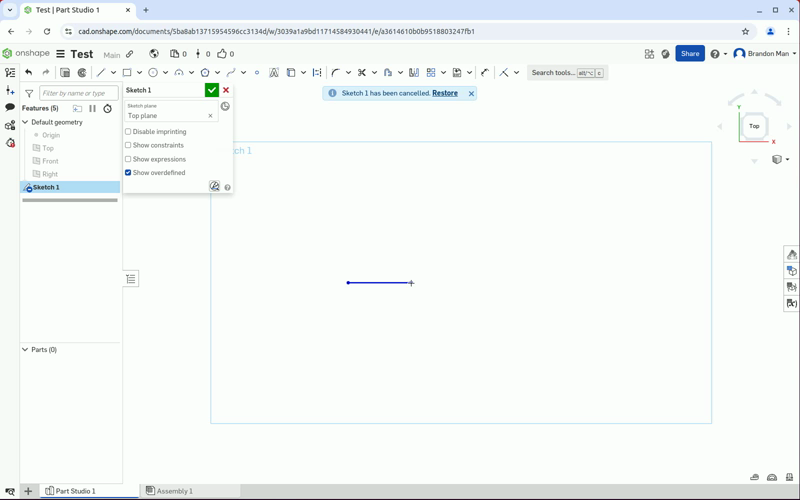
mouse_move(411, 282)
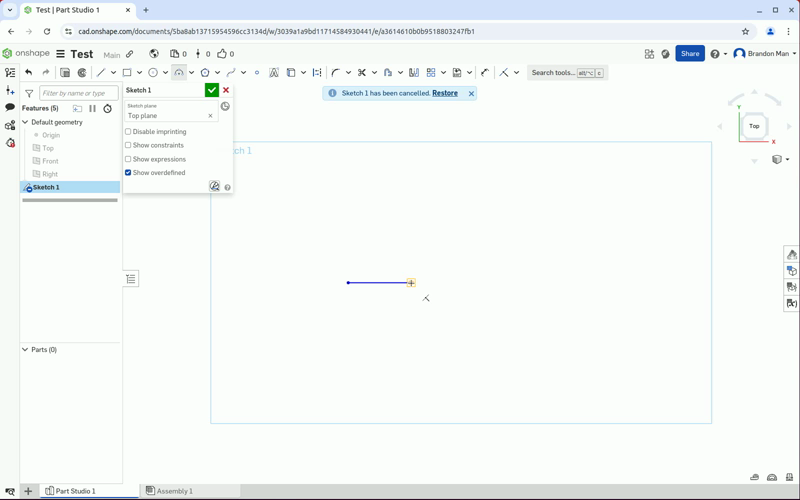
click(411, 282)
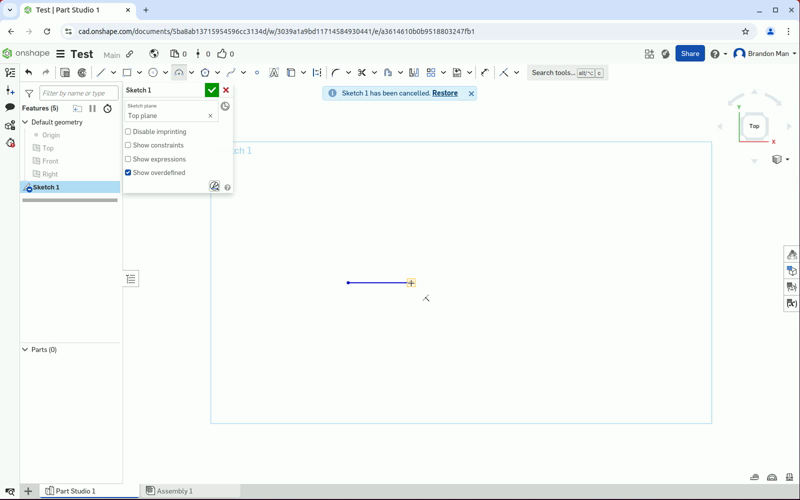
key_down(shift)
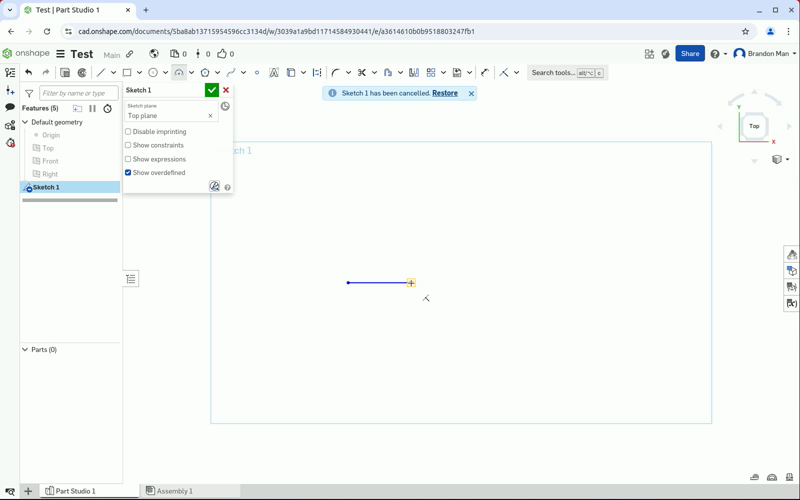
mouse_move(495, 282)
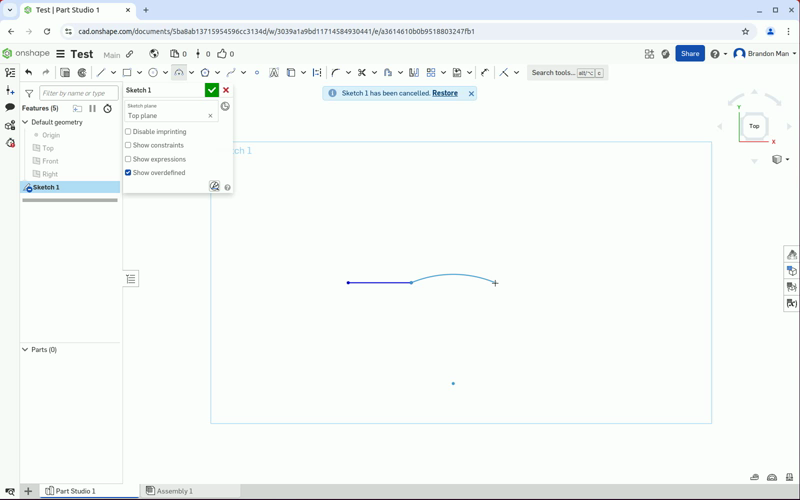
click(495, 282)
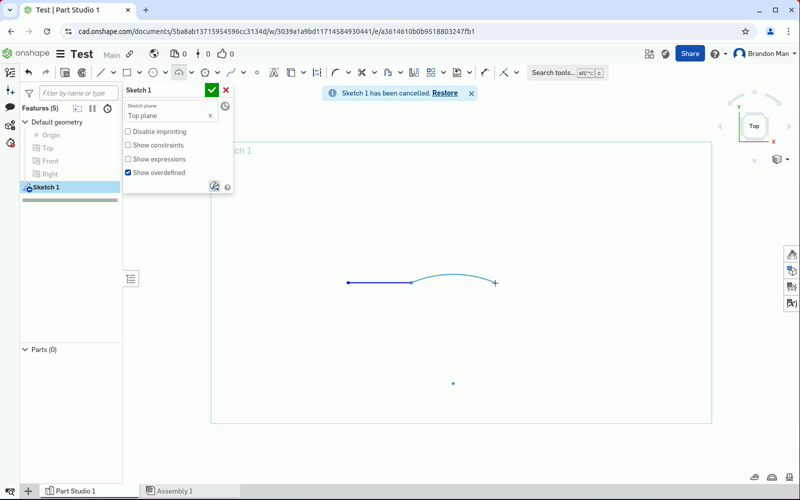
mouse_move(453, 224)
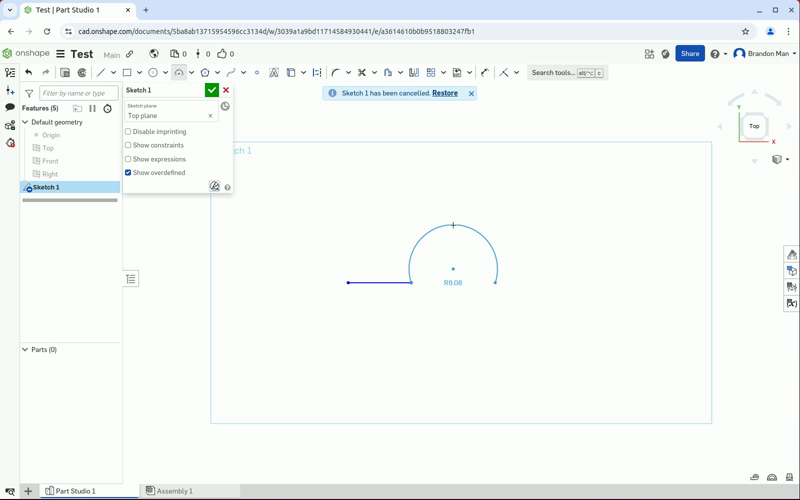
click(453, 224)
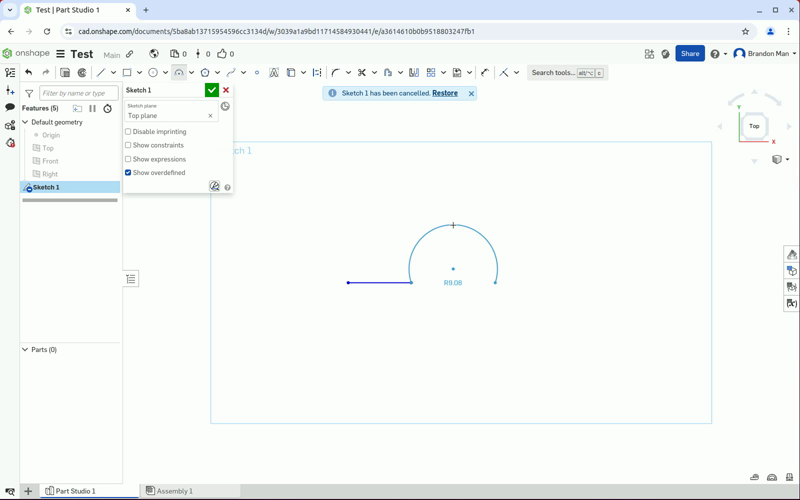
key_up(shift)
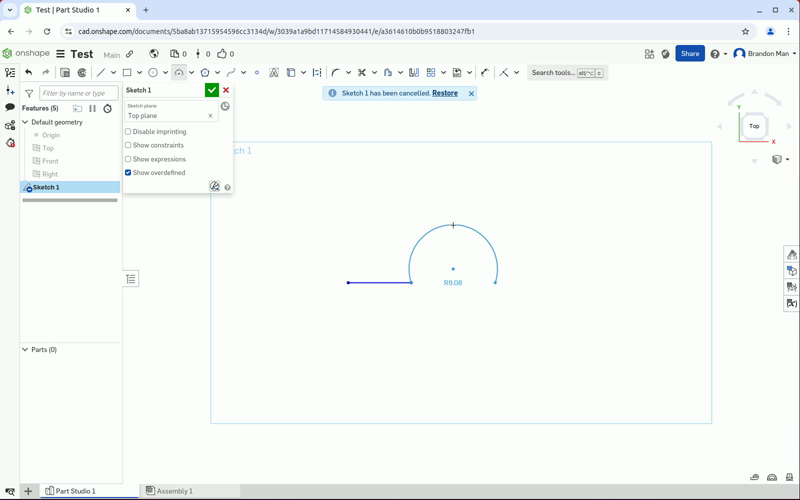
key(esc)
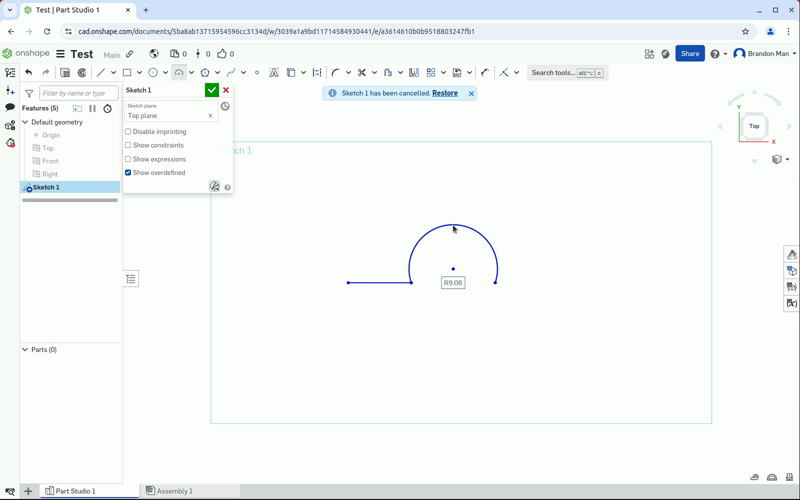
key(l)
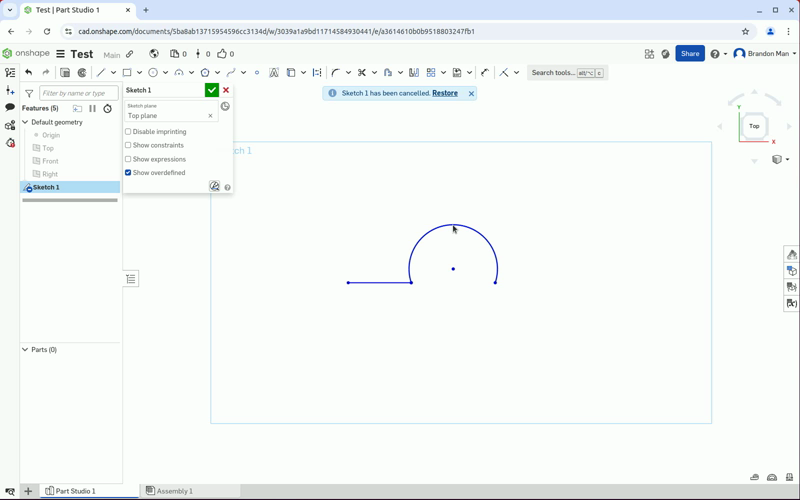
mouse_move(495, 282)
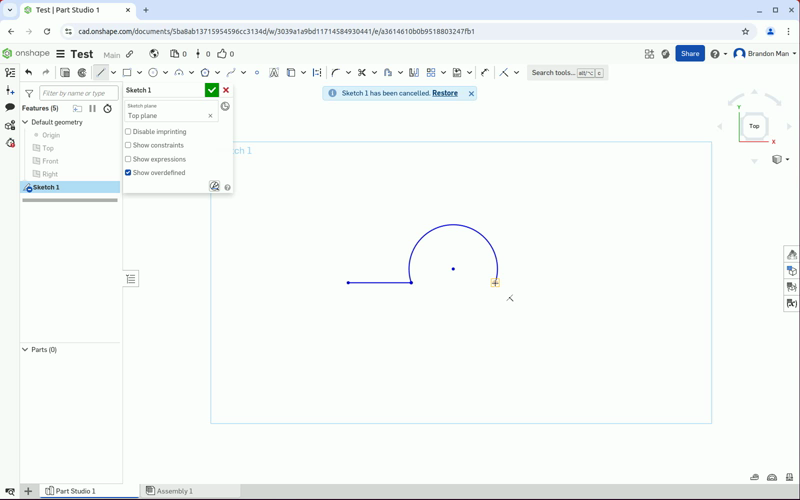
click(495, 282)
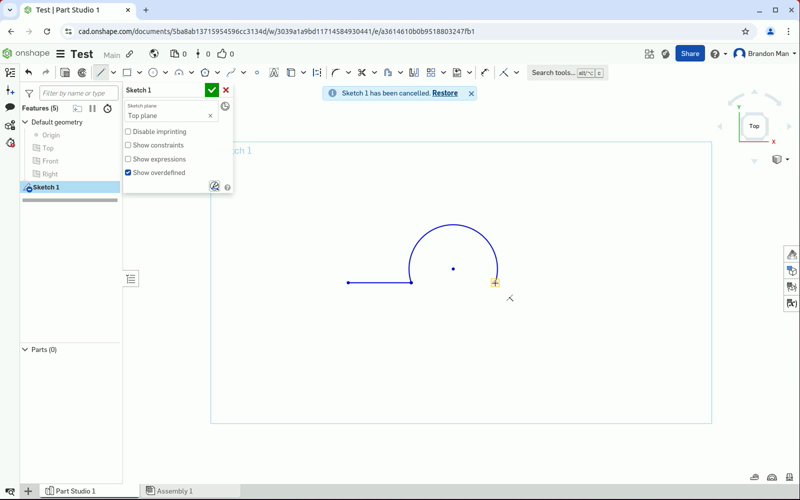
key_down(shift)
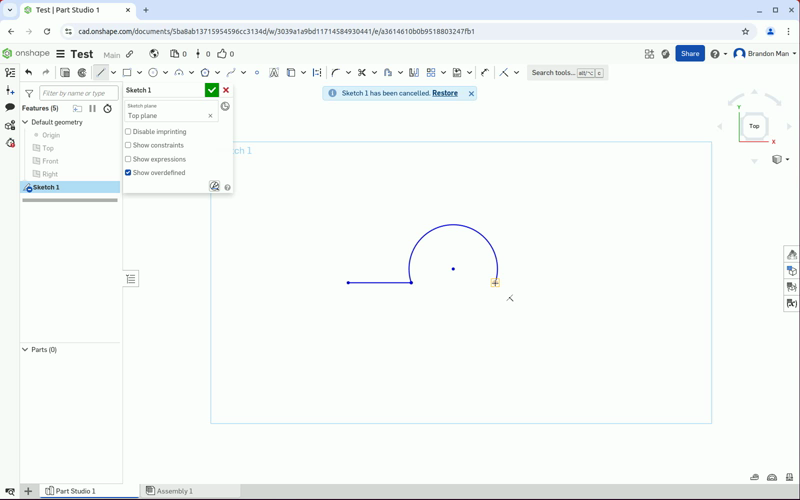
mouse_move(525, 282)
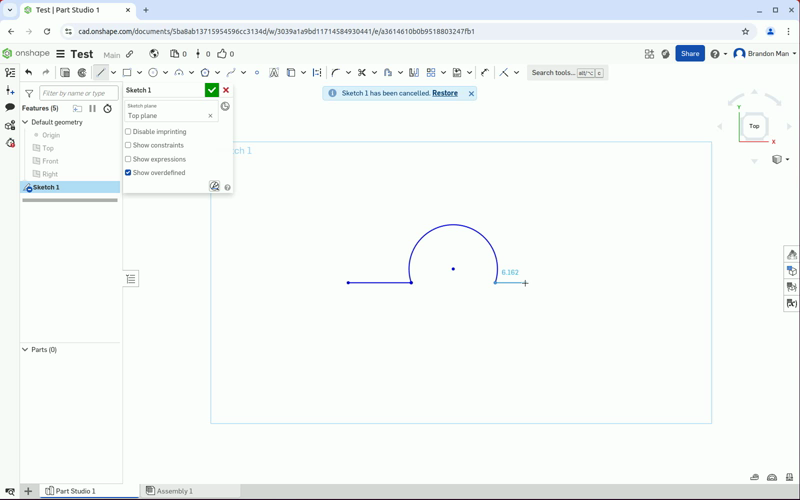
mouse_move(547, 282)
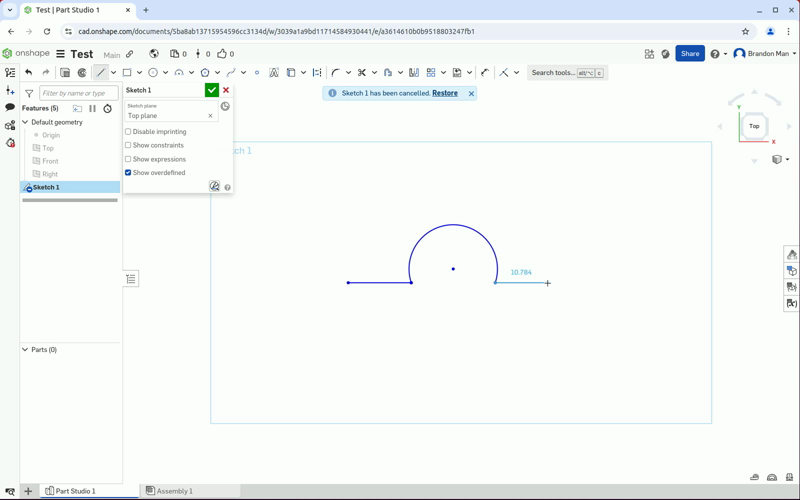
click(547, 282)
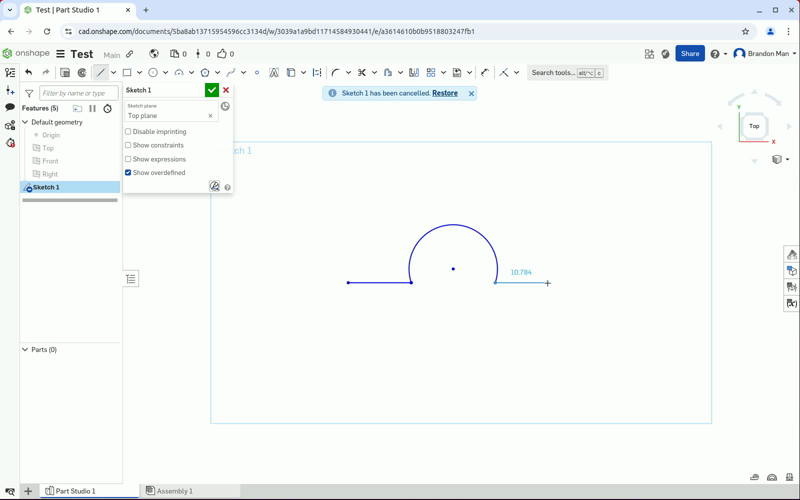
key_up(shift)
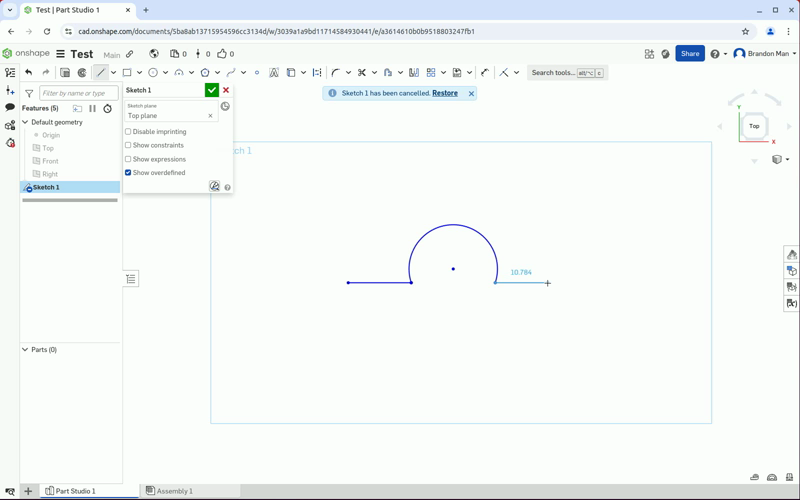
key_down(shift)
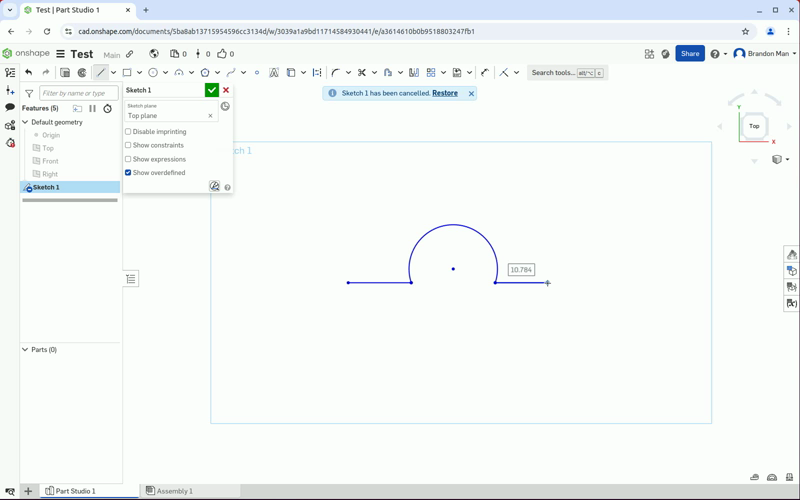
mouse_move(547, 182)
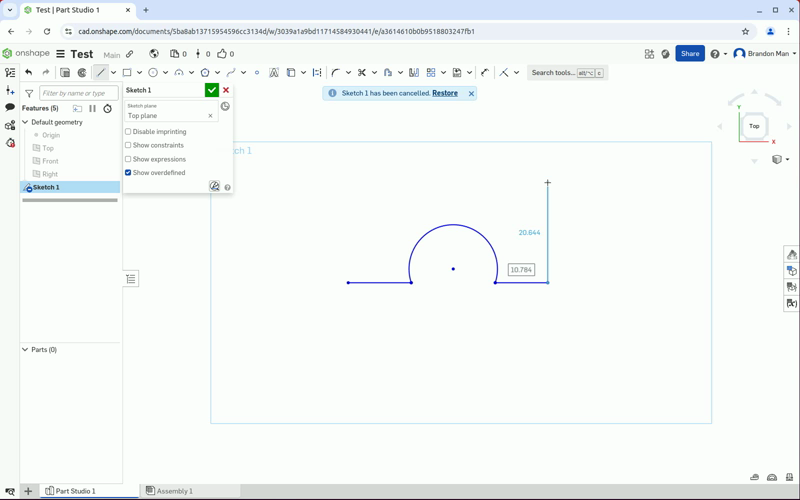
click(547, 182)
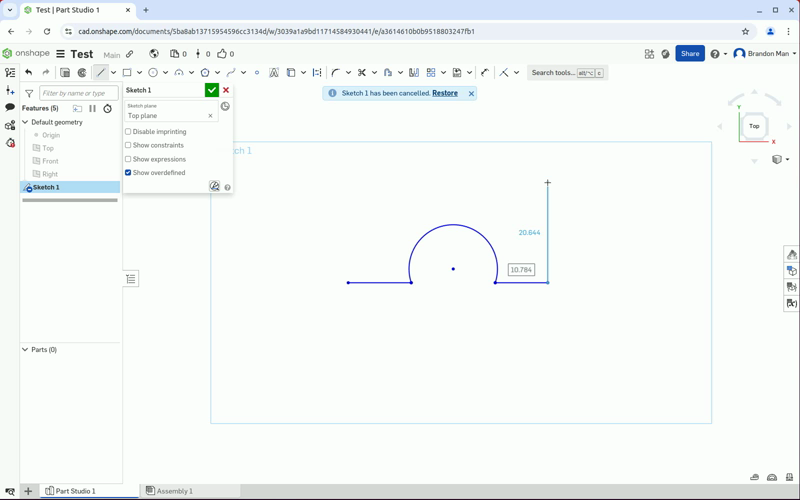
key_up(shift)
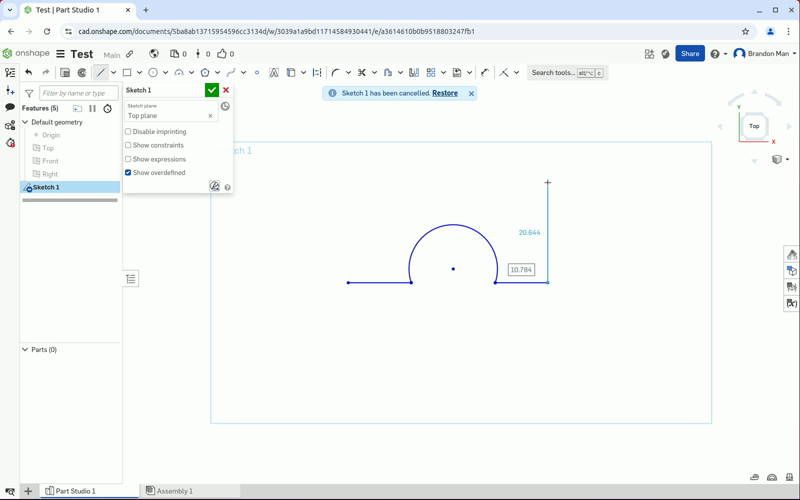
key_down(shift)
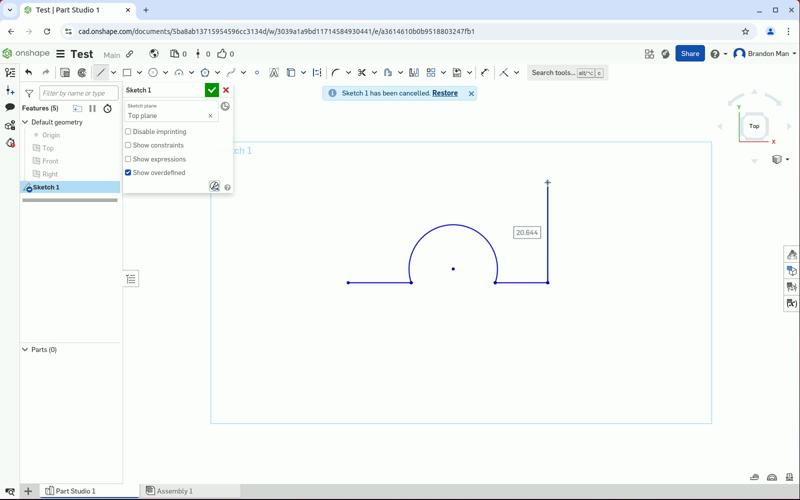
mouse_move(348, 182)
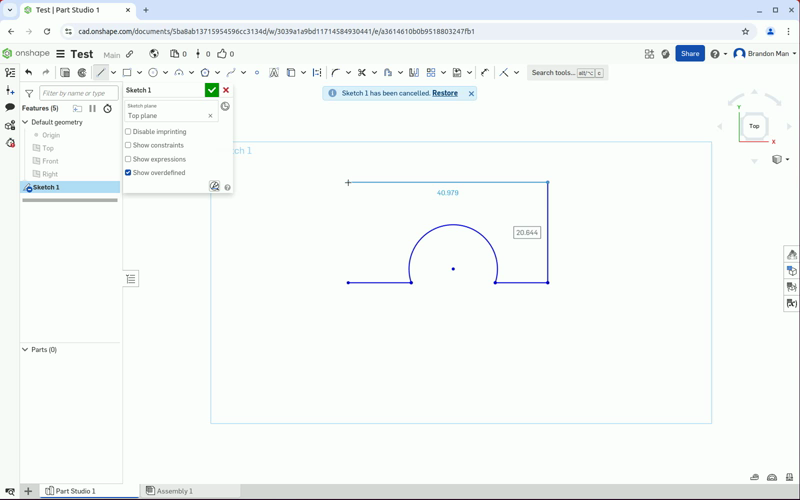
click(348, 182)
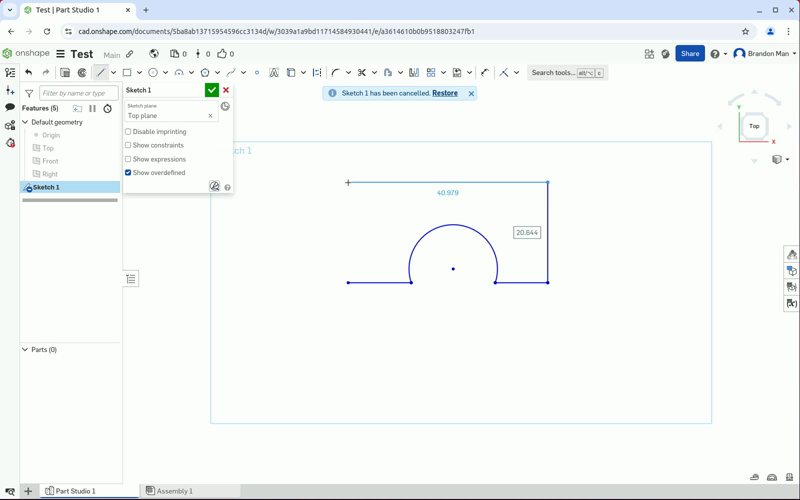
key_up(shift)
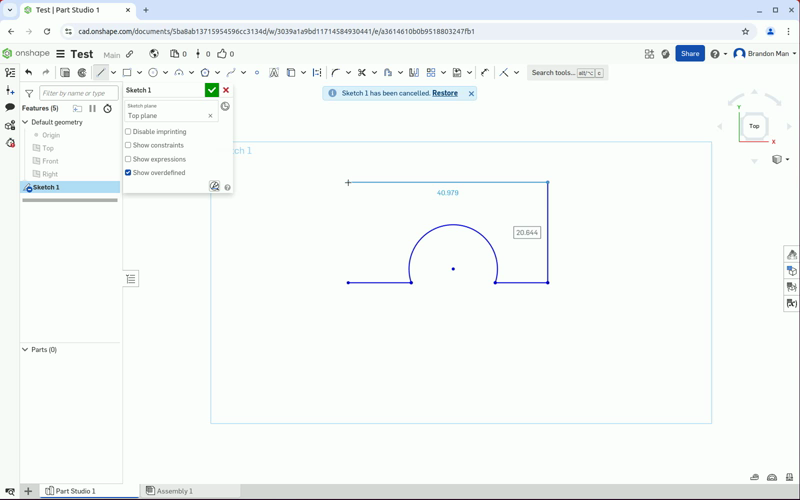
key_down(shift)
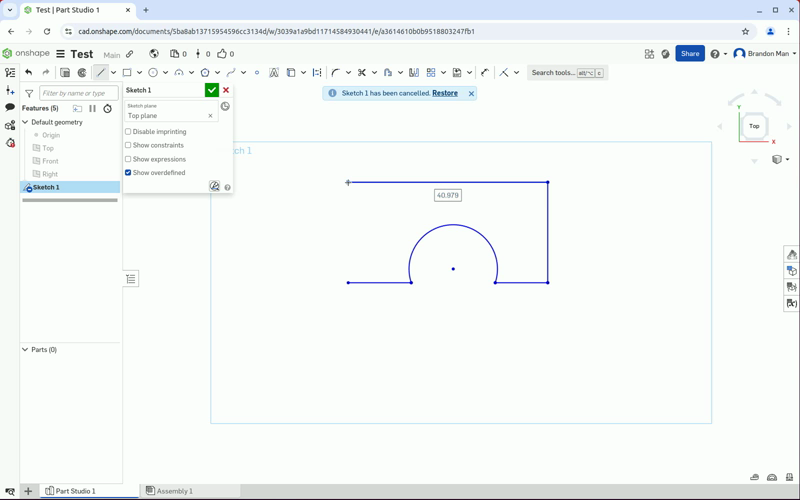
mouse_move(348, 282)
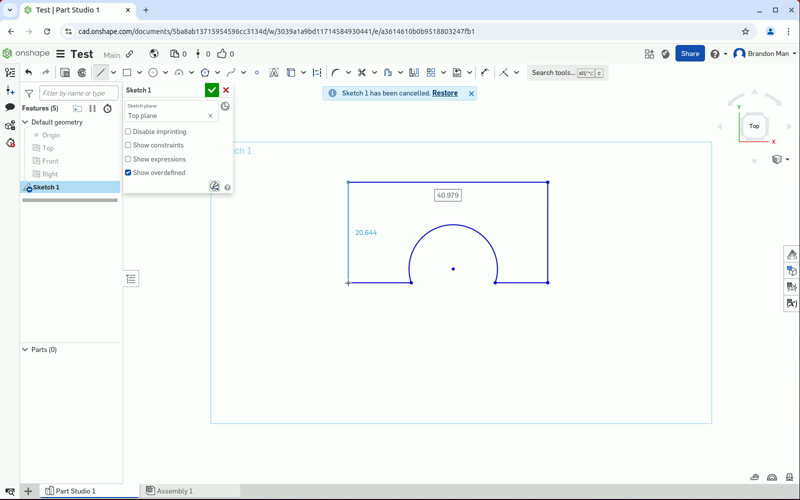
key_up(shift)
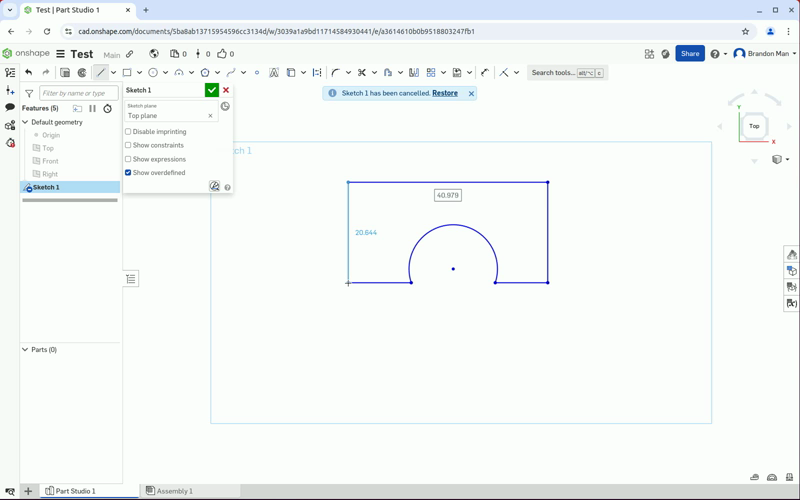
click(348, 282)
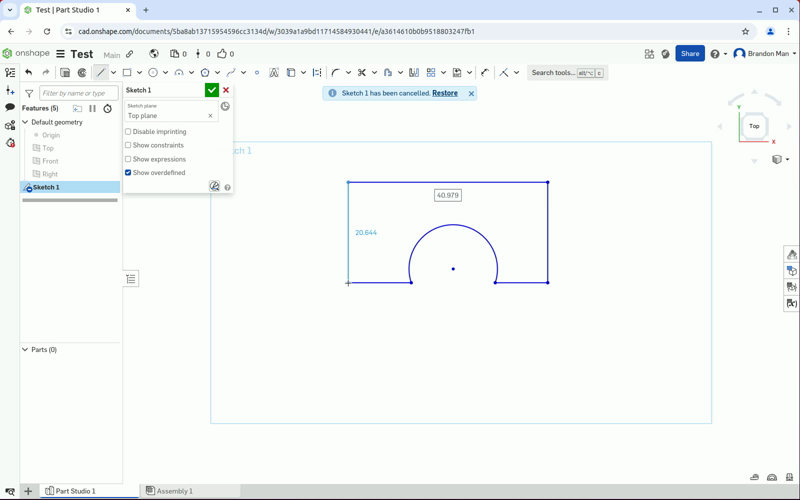
key(esc)
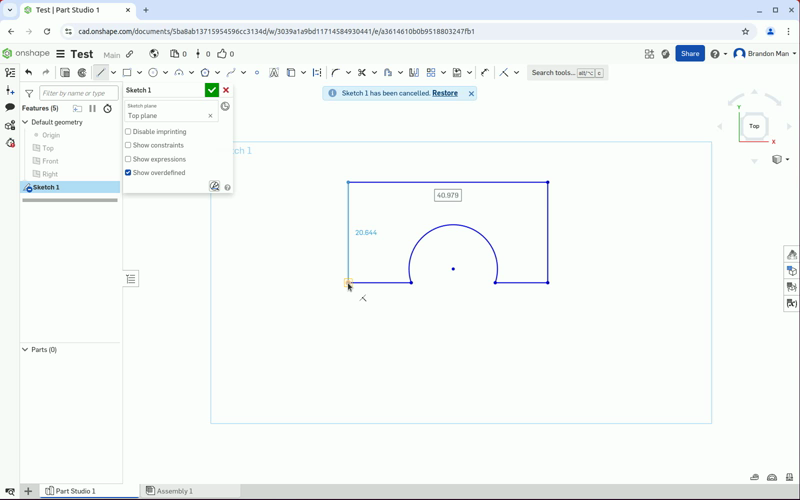
mouse_move(530, 261)
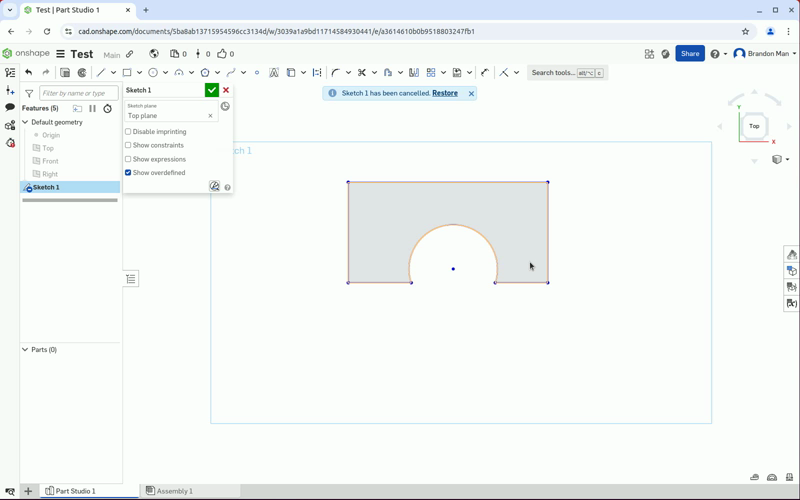
click(530, 261)
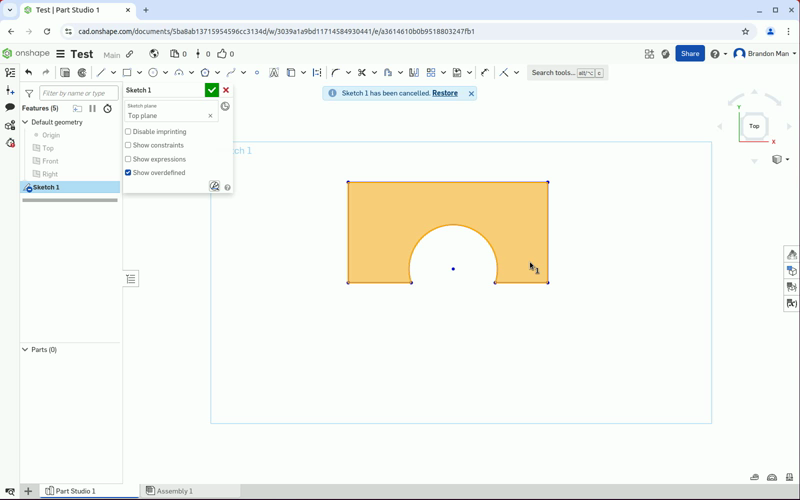
mouse_move(73, 352)
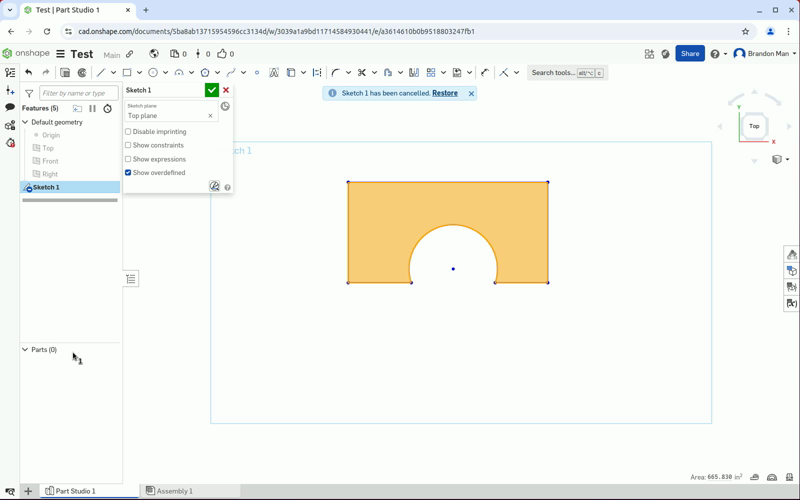
key(shift+y)
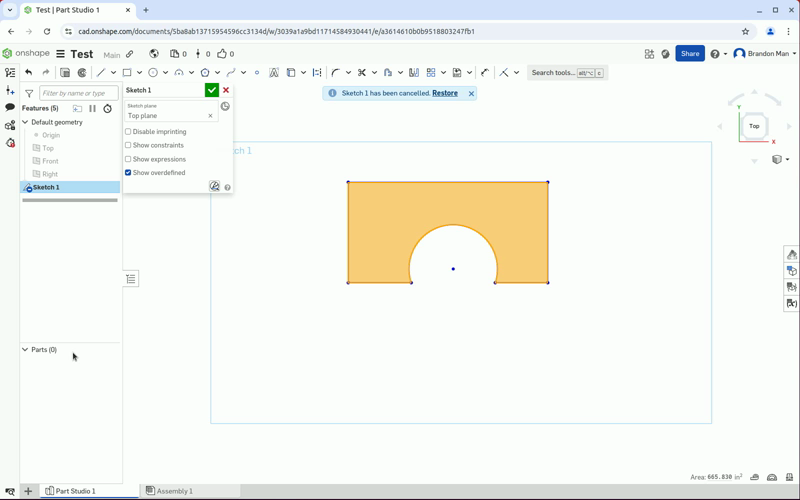
key(shift+e)
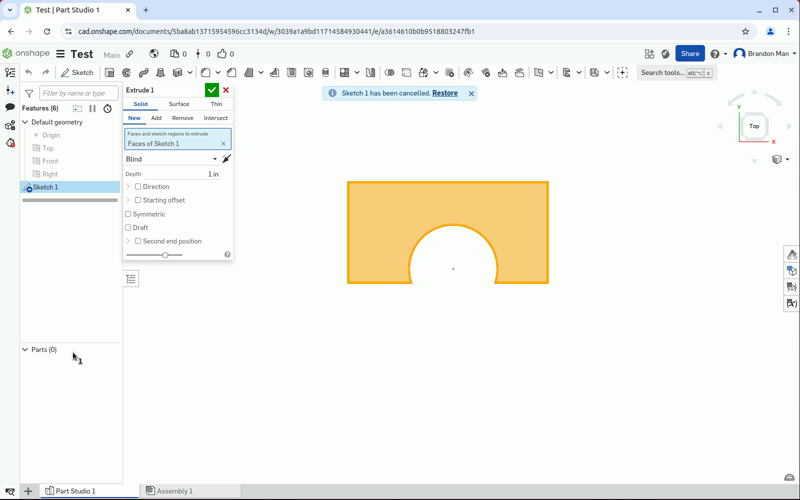
mouse_move(143, 106)
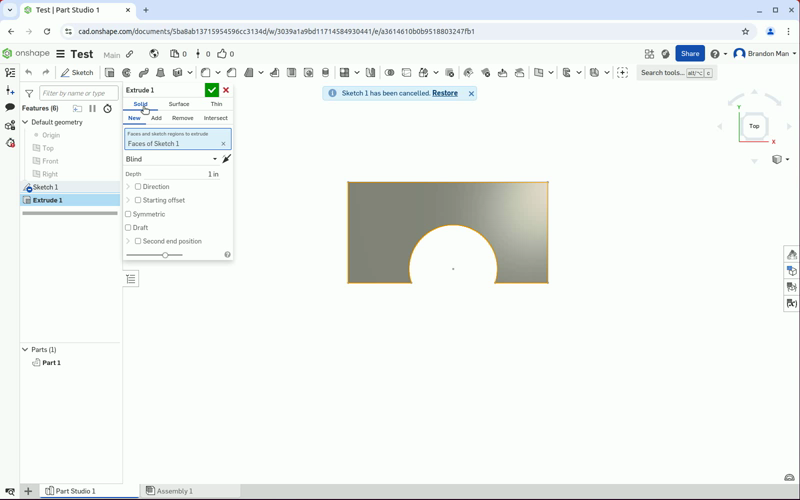
click(143, 106)
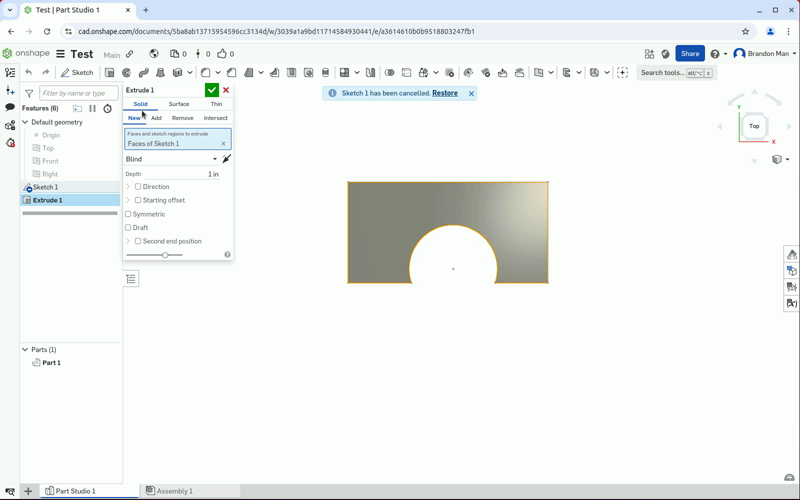
mouse_move(137, 120)
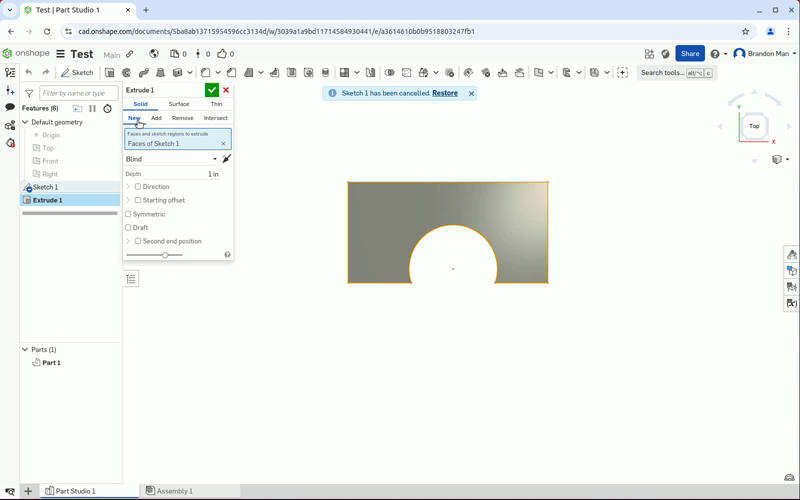
click(137, 120)
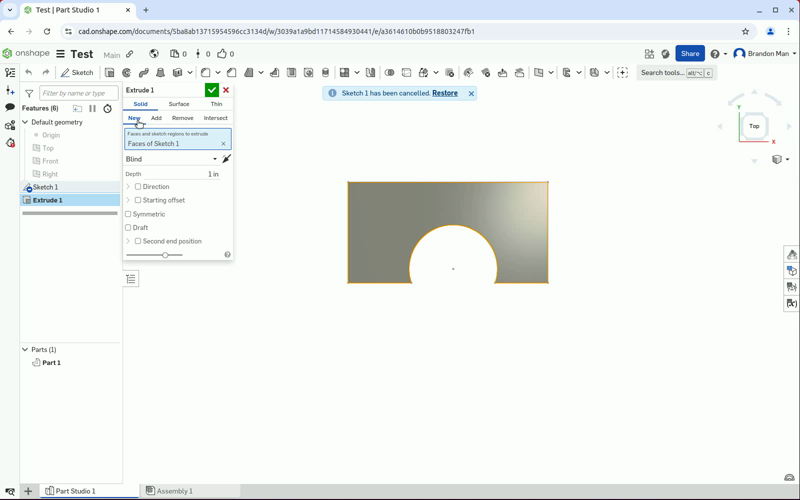
key(tab, 4)
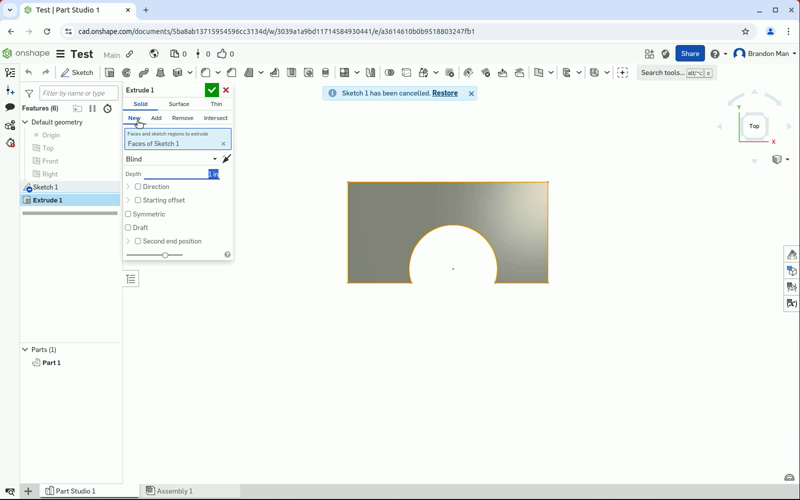
text(13.721)
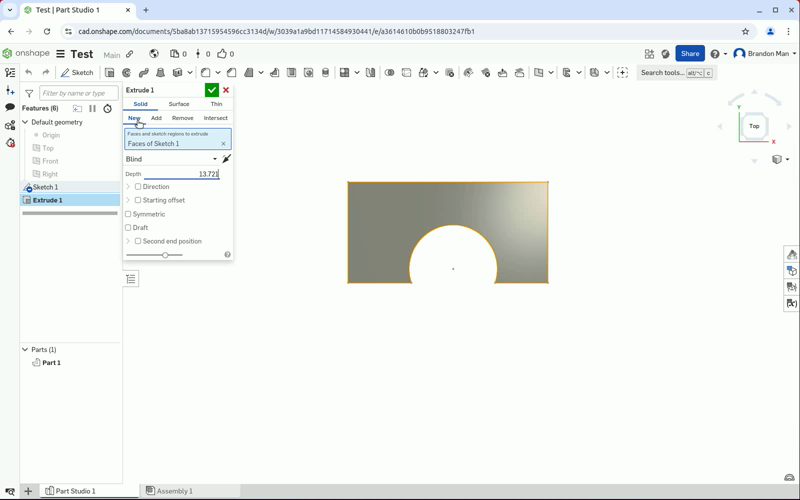
key(enter)
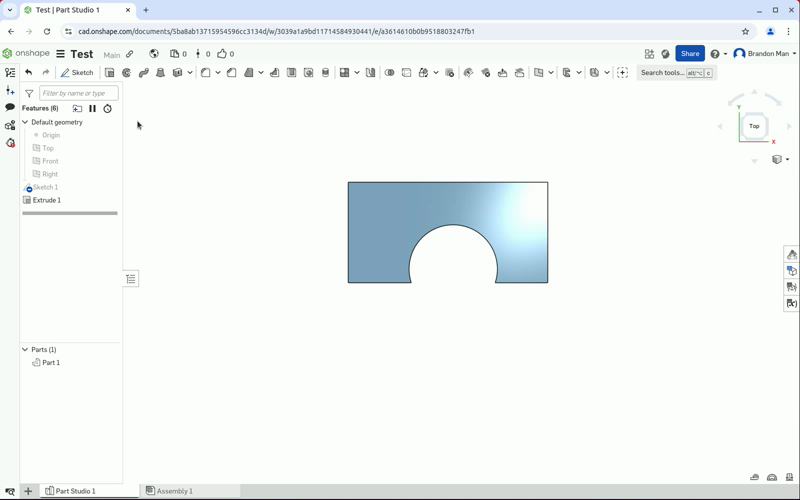
key(shift+h)
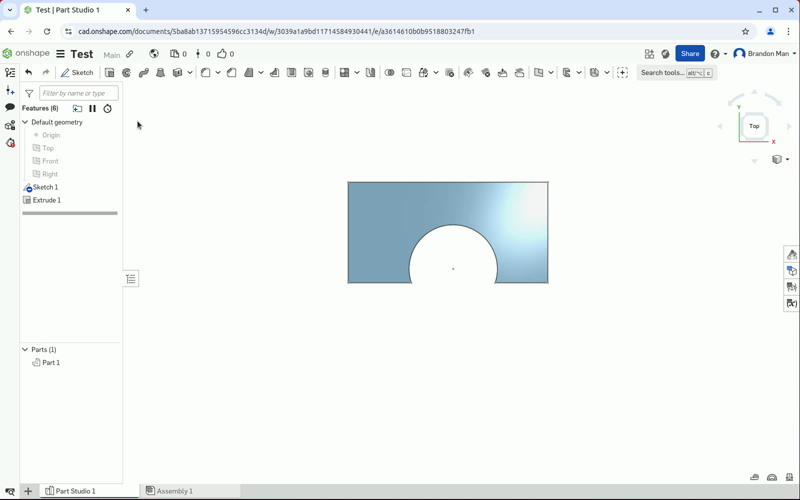
key(shift+h)
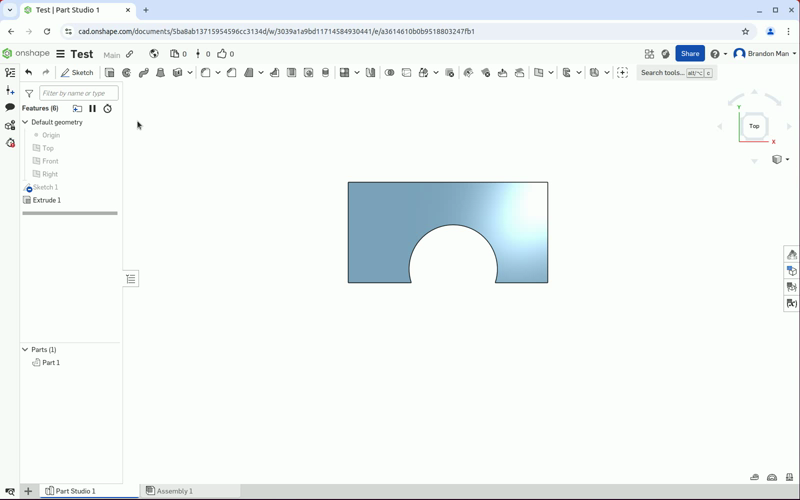
mouse_move(73, 189)
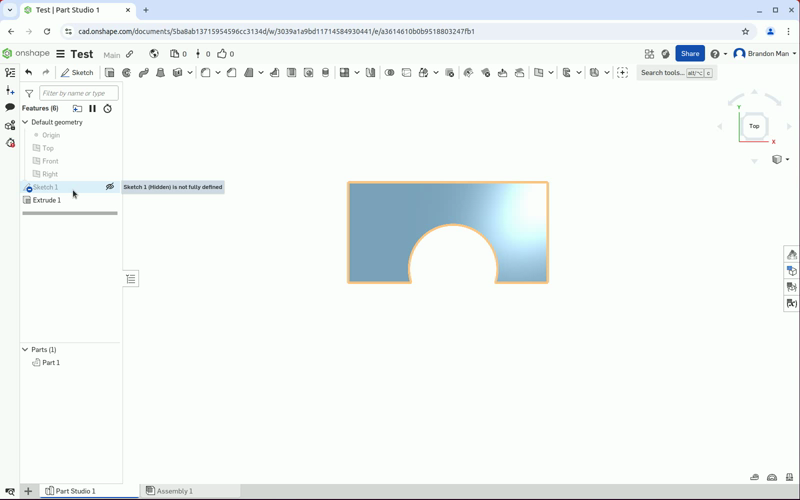
click(73, 189)
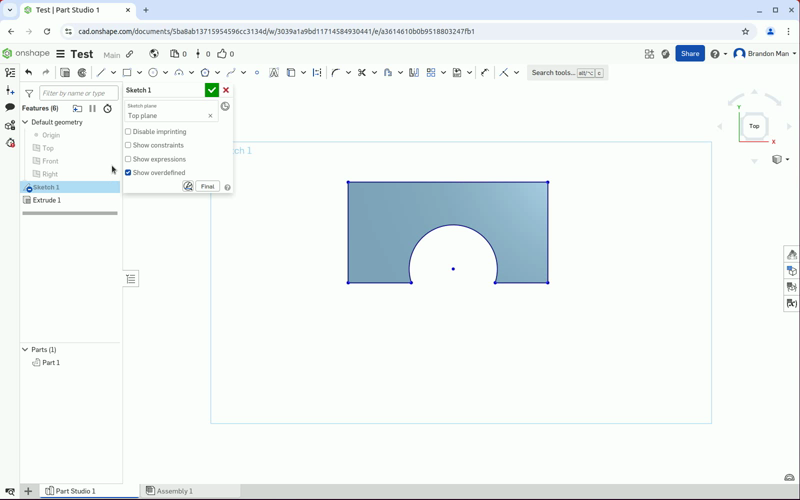
mouse_move(229, 92)
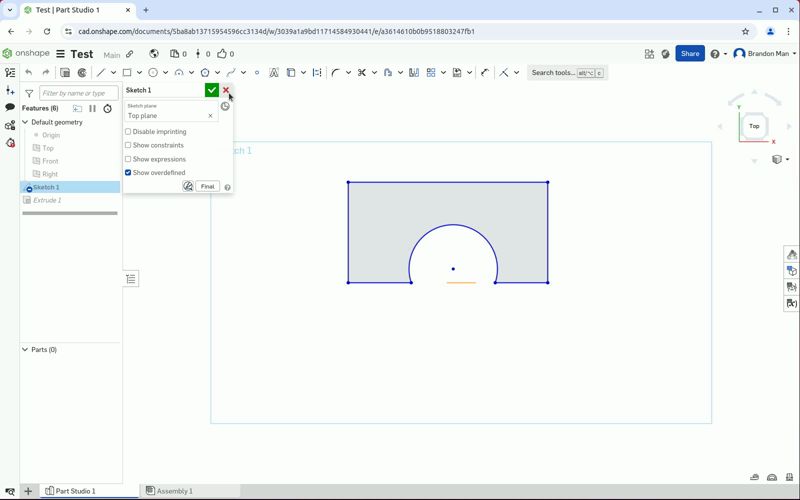
click(229, 92)
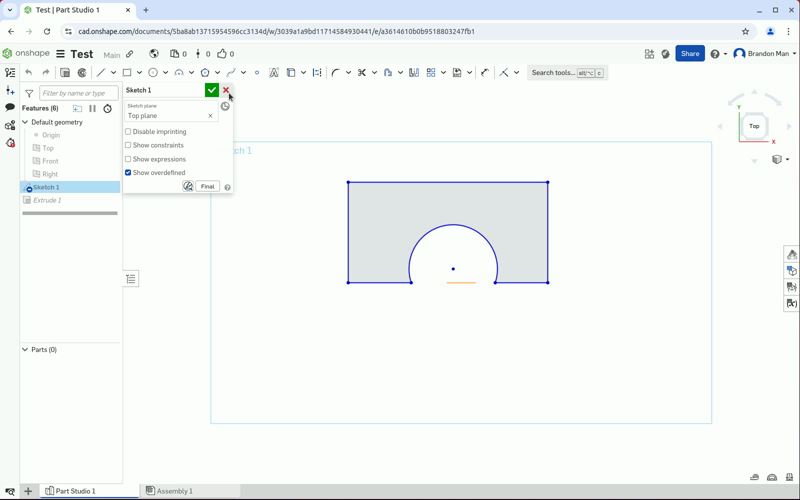
key(shift+s)
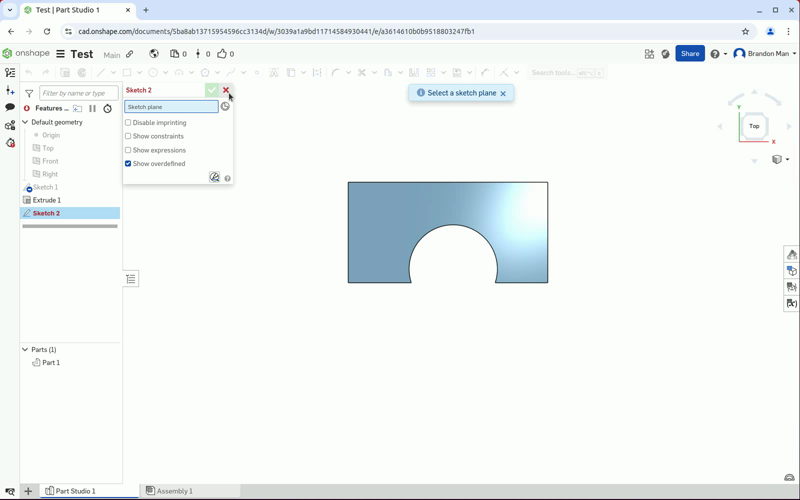
mouse_move(73, 150)
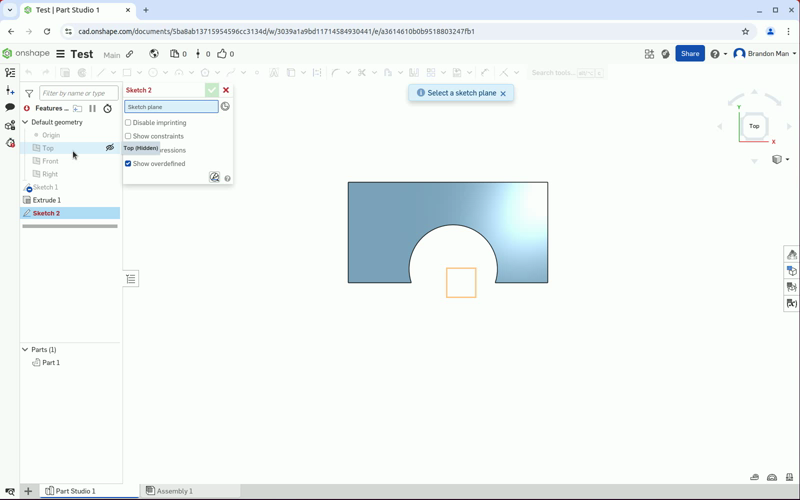
click(73, 150)
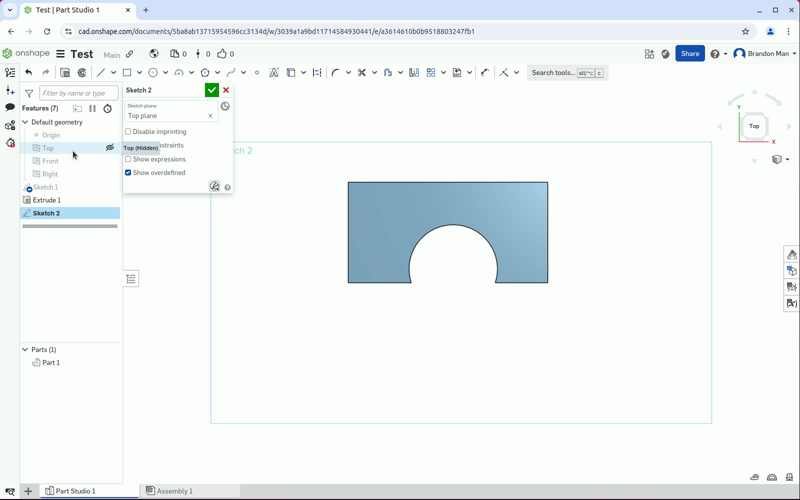
mouse_move(73, 352)
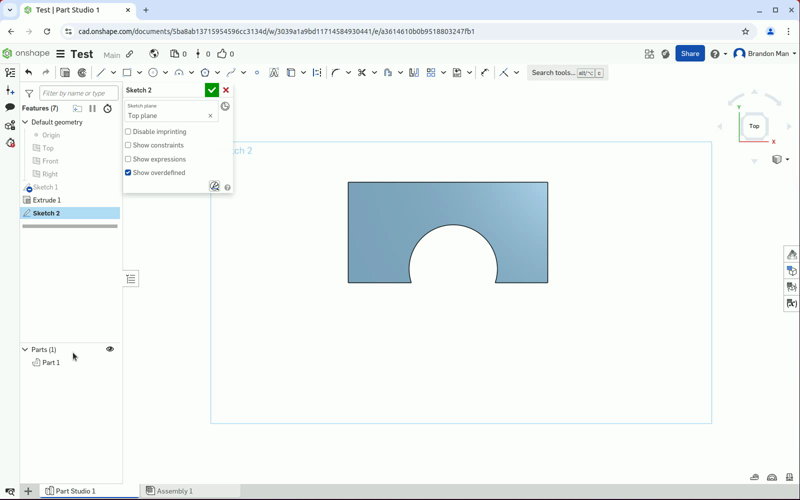
key(y)
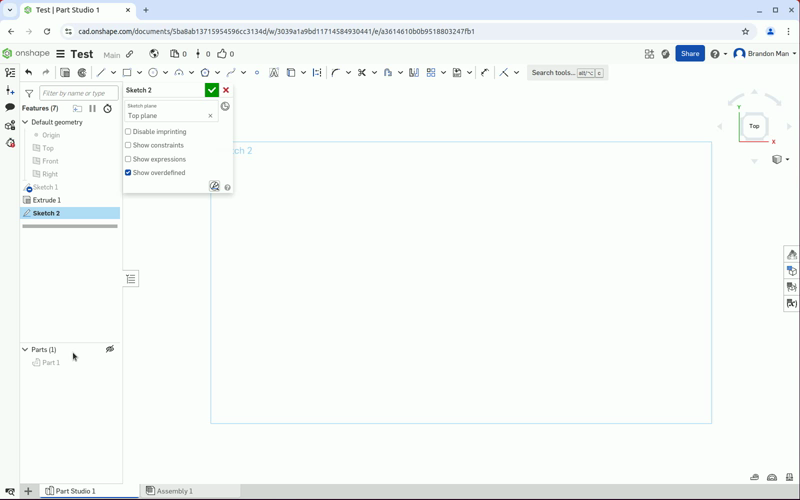
key(l)
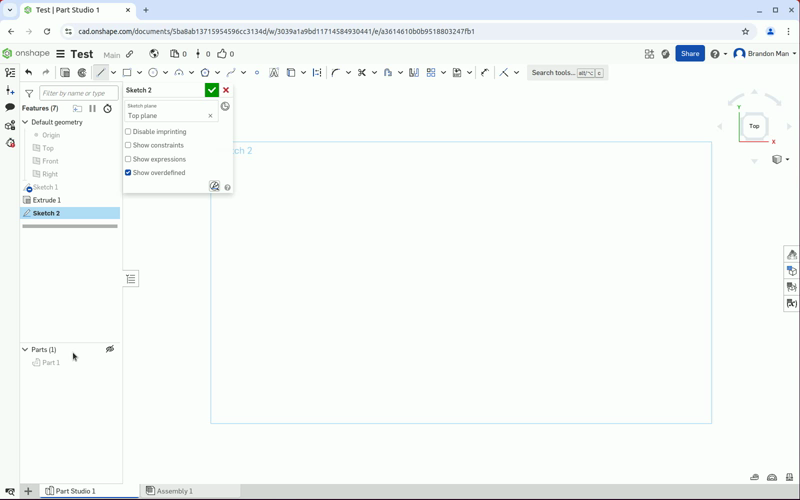
key_down(shift)
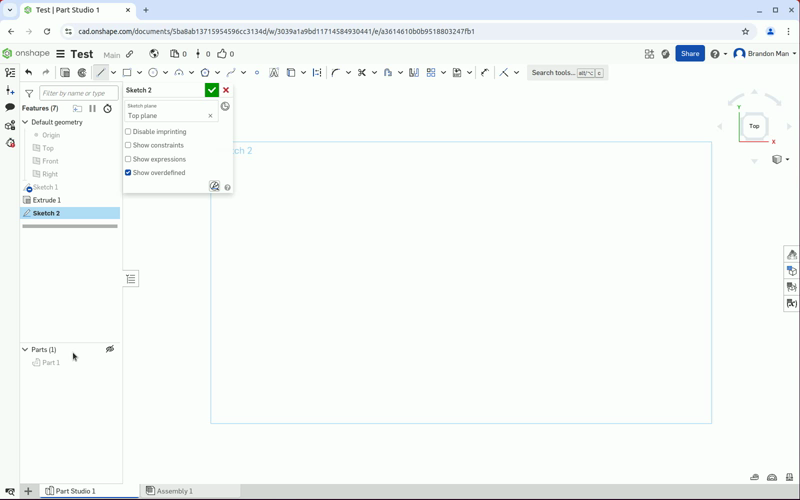
mouse_move(410, 282)
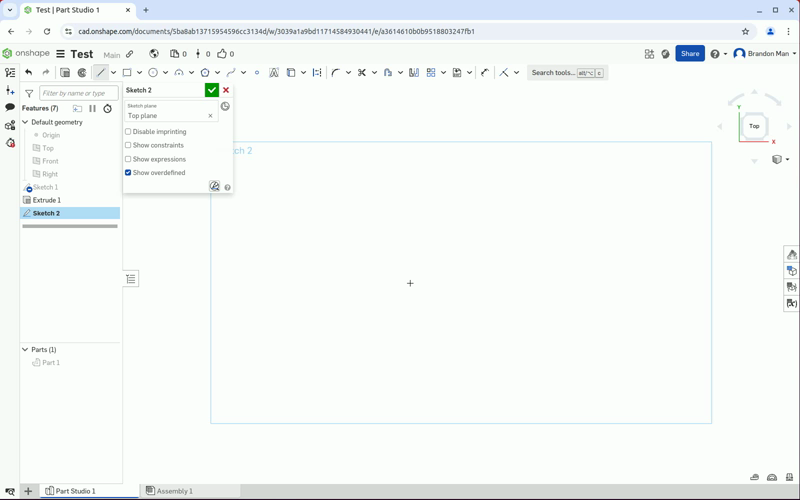
click(410, 282)
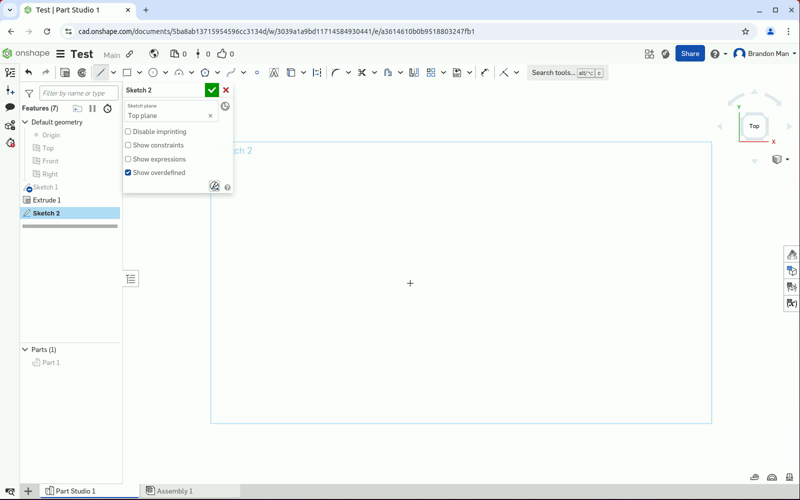
key_up(shift)
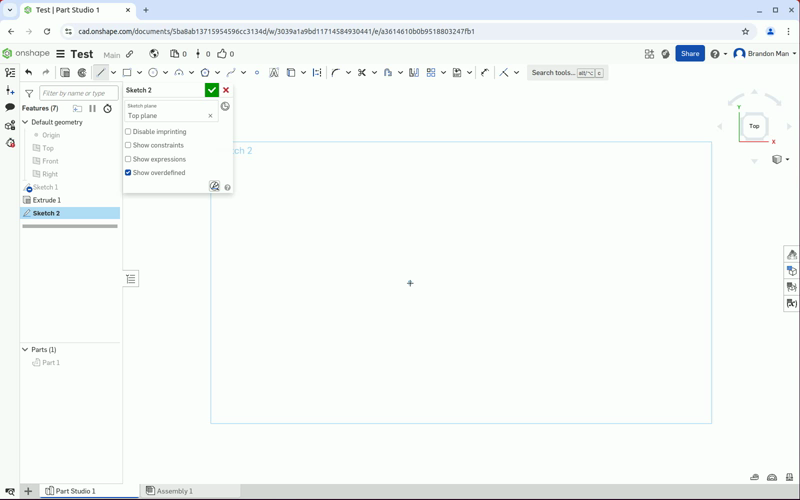
key_down(shift)
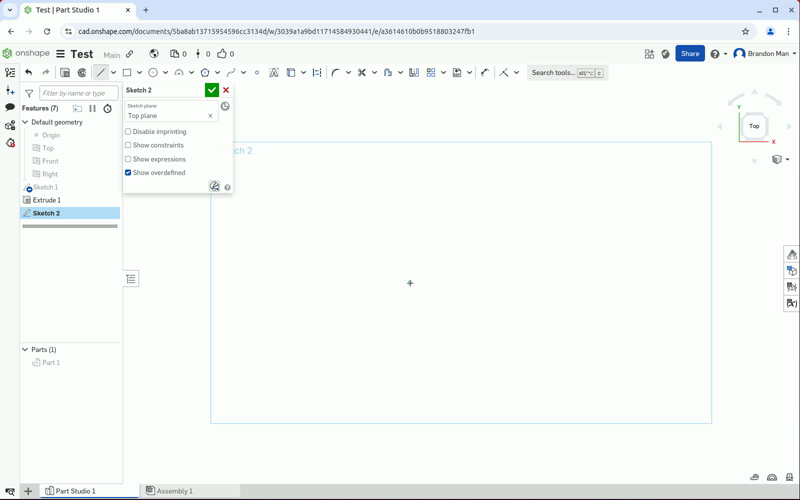
mouse_move(496, 282)
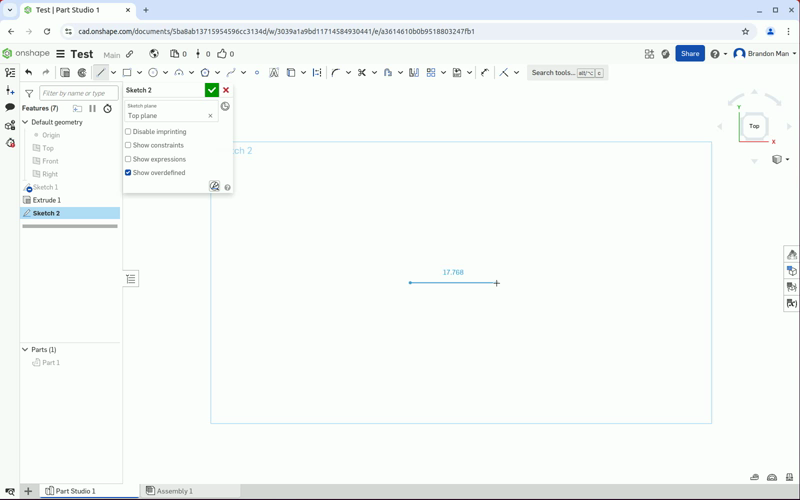
click(496, 282)
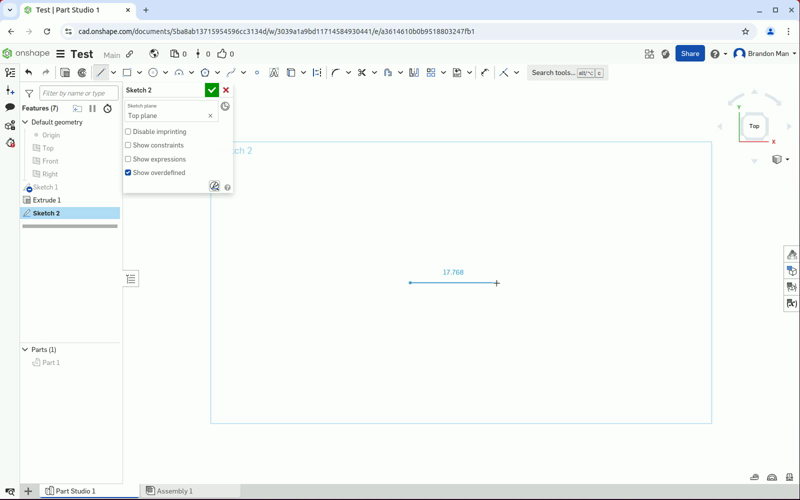
key_up(shift)
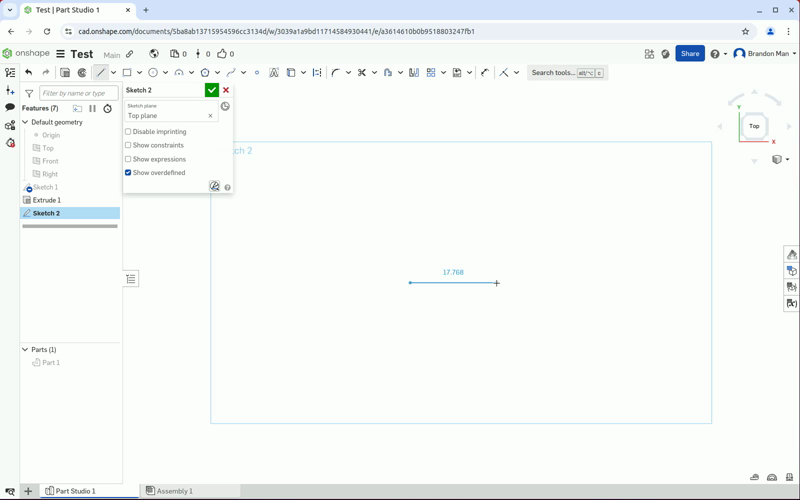
key(esc)
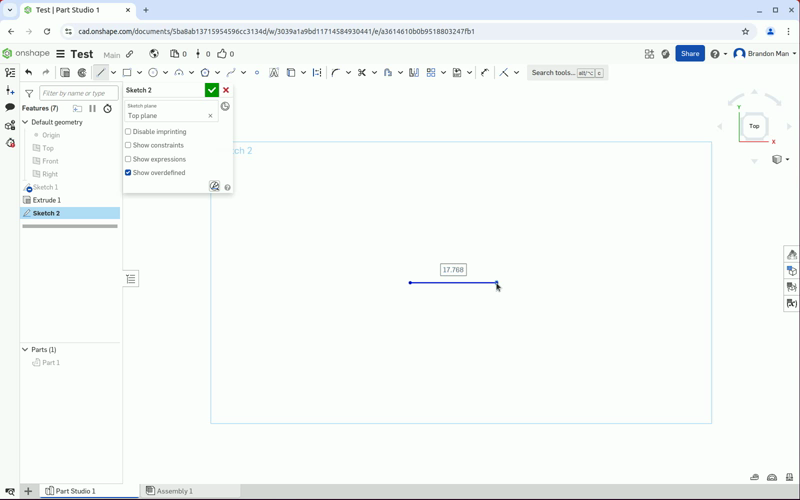
key(a)
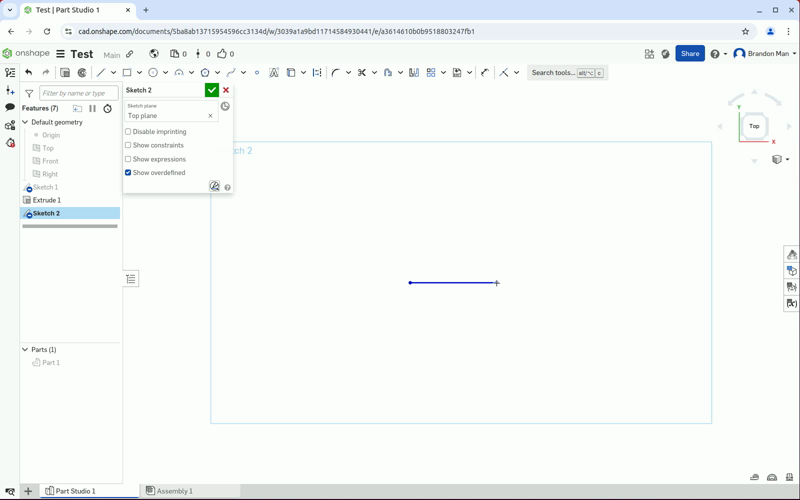
mouse_move(496, 282)
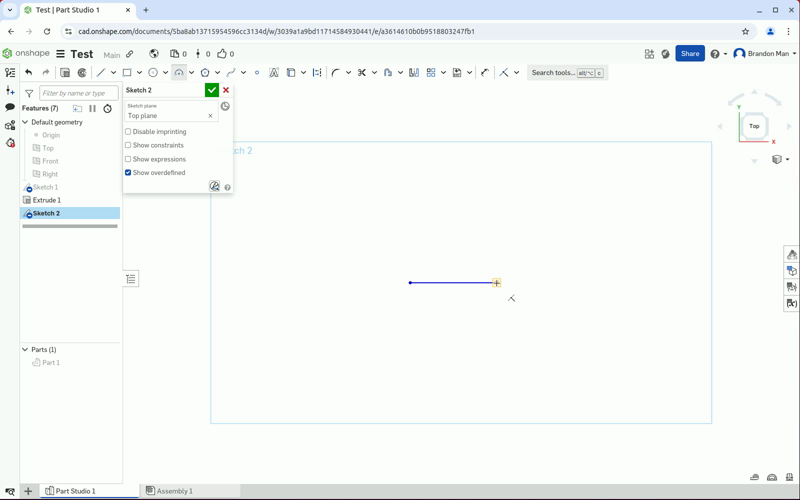
click(496, 282)
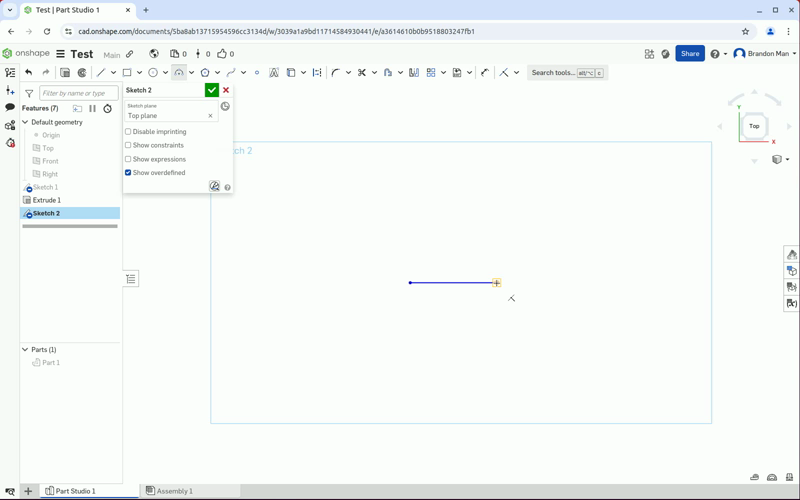
mouse_move(410, 282)
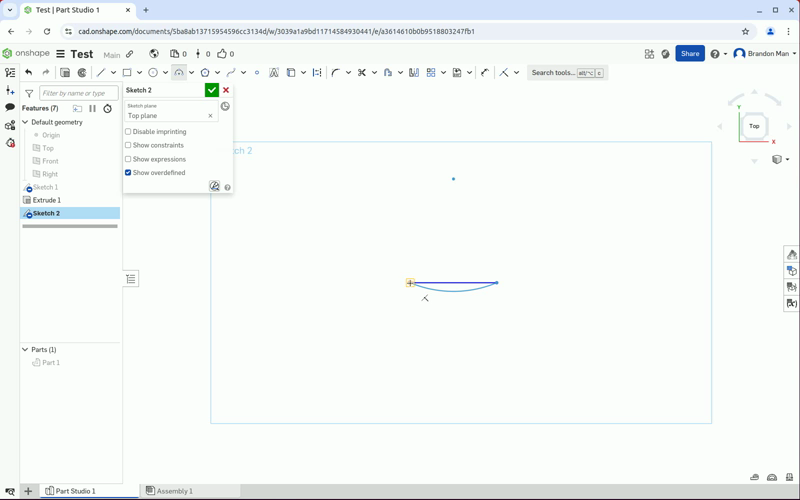
click(410, 282)
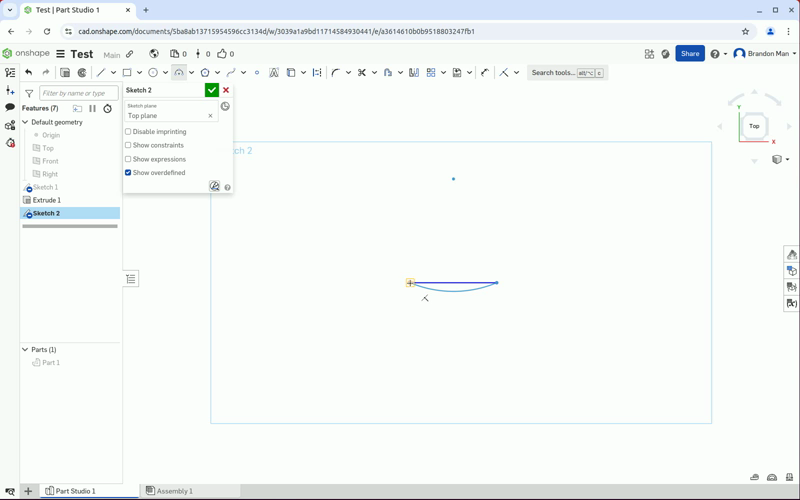
key_down(shift)
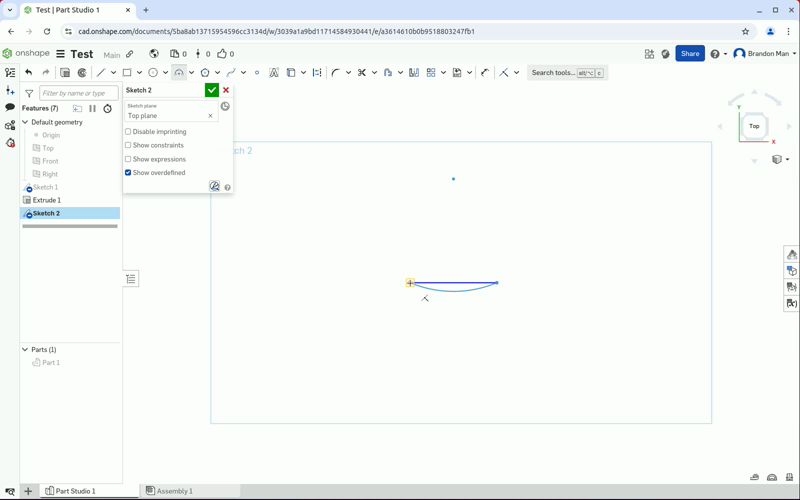
mouse_move(453, 223)
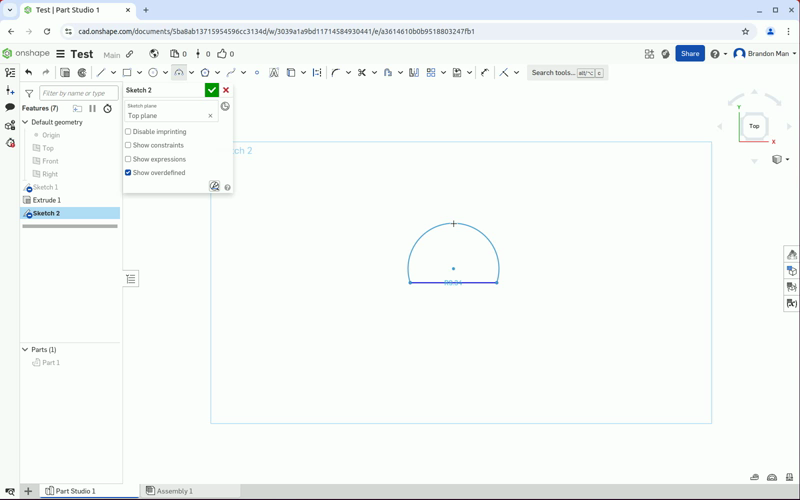
click(453, 223)
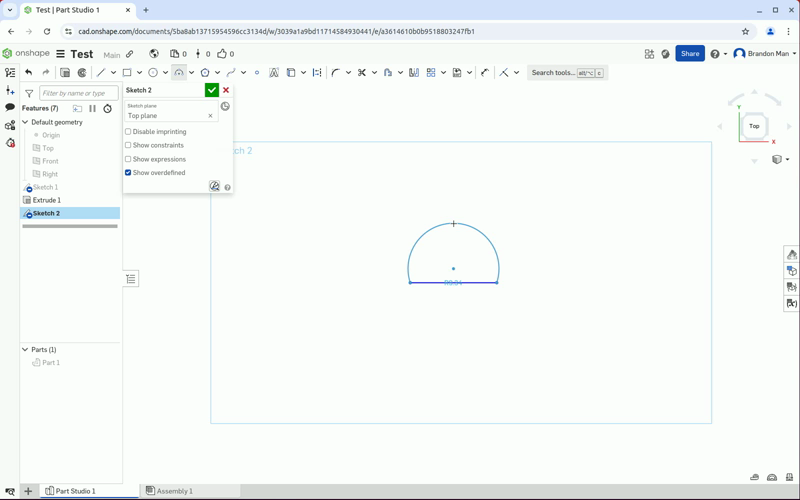
key_up(shift)
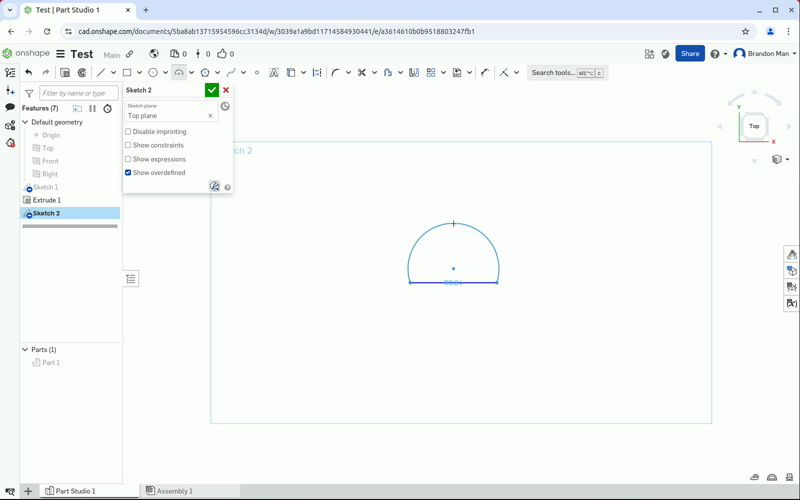
key(esc)
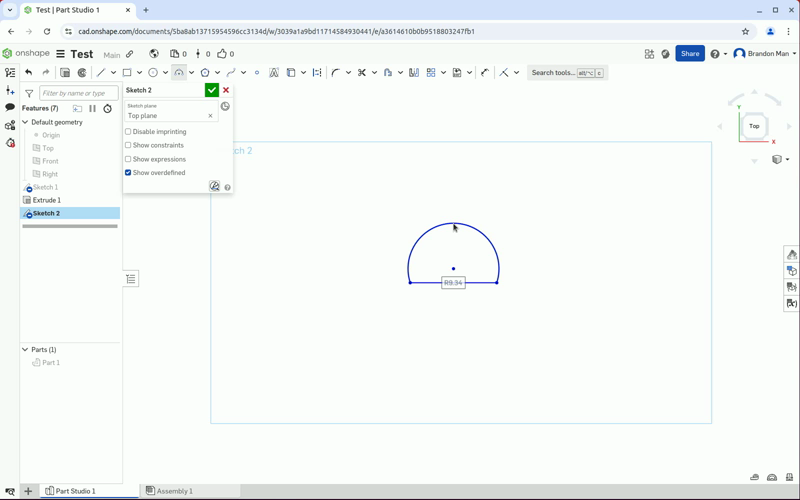
mouse_move(462, 241)
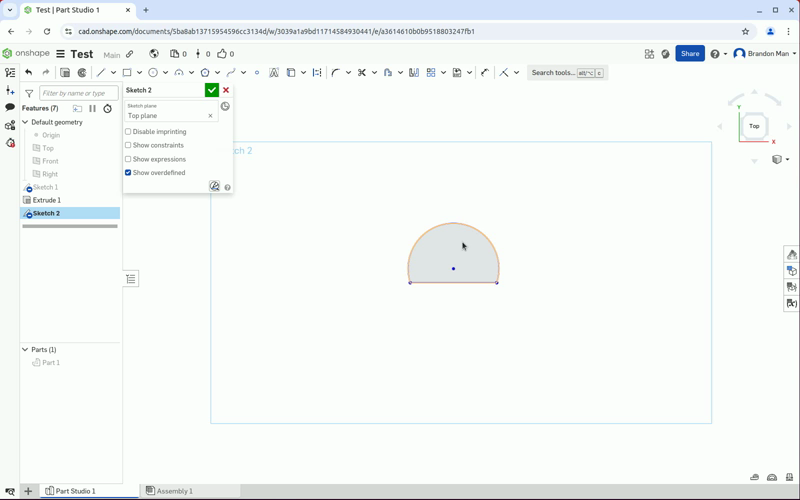
click(462, 241)
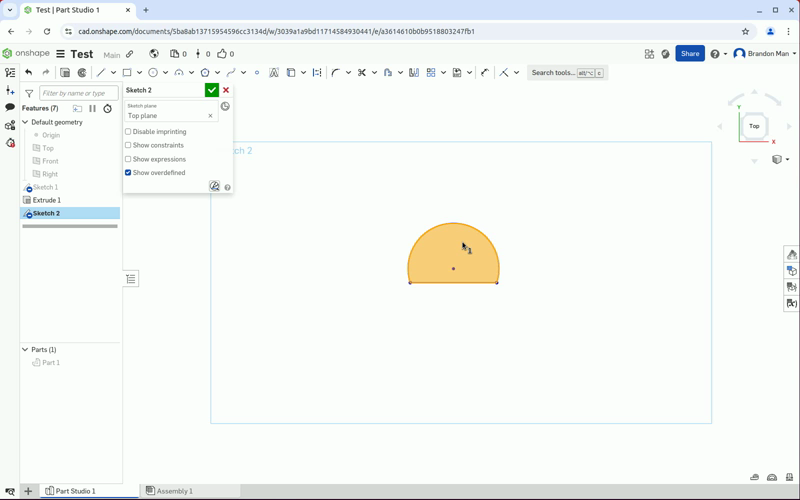
mouse_move(73, 352)
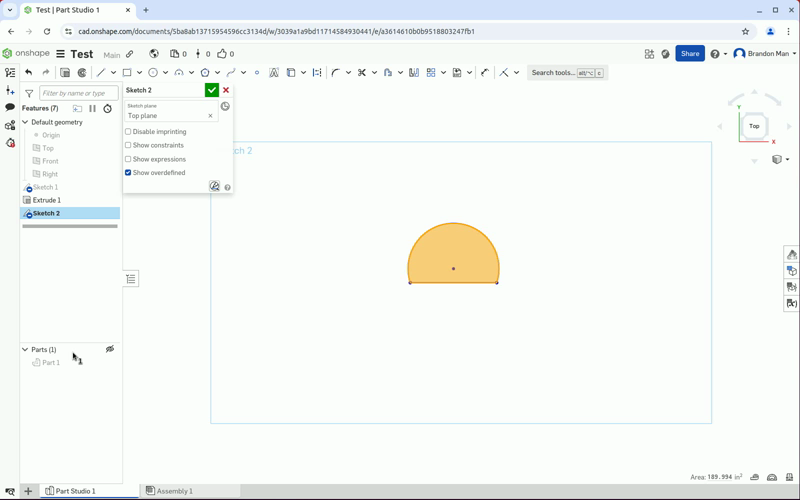
key(shift+y)
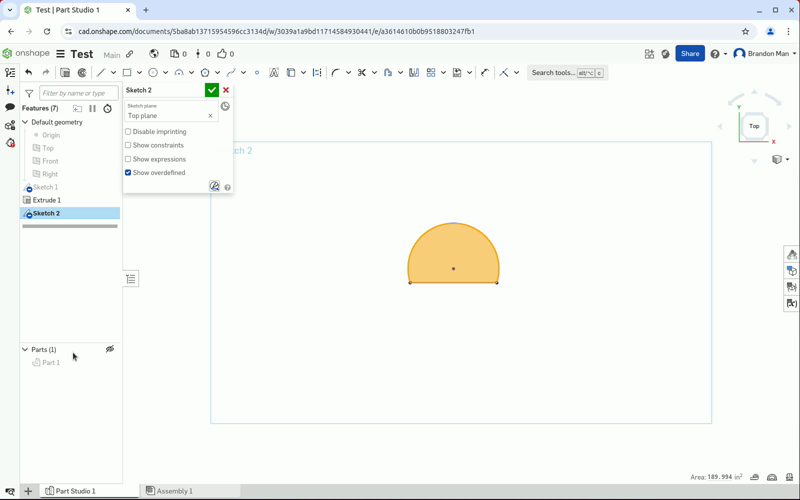
key(shift+e)
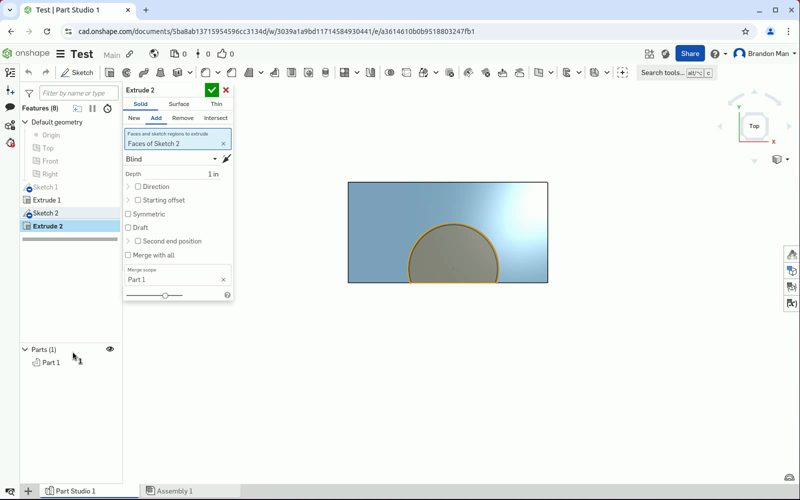
mouse_move(143, 106)
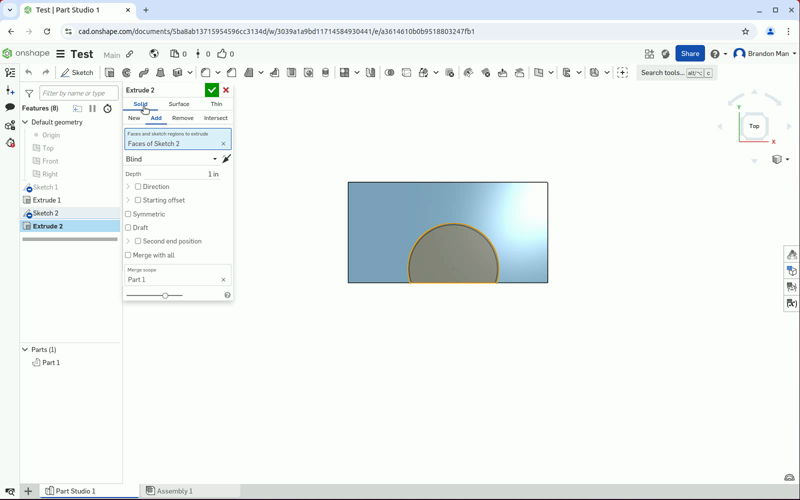
click(143, 106)
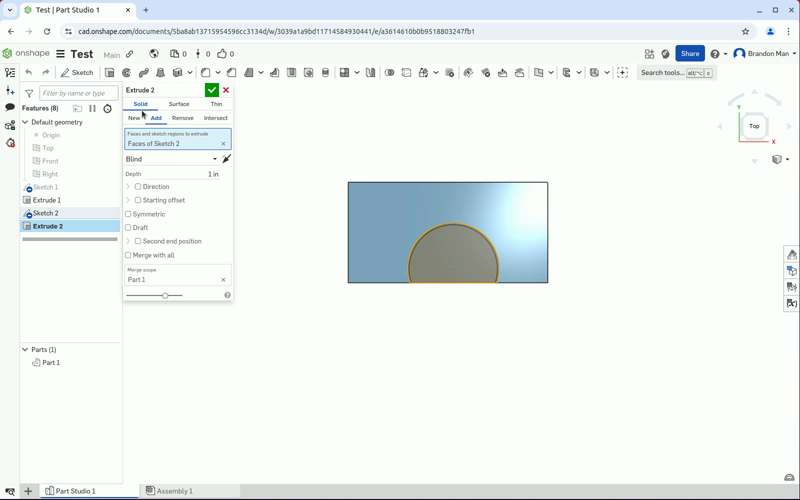
mouse_move(137, 120)
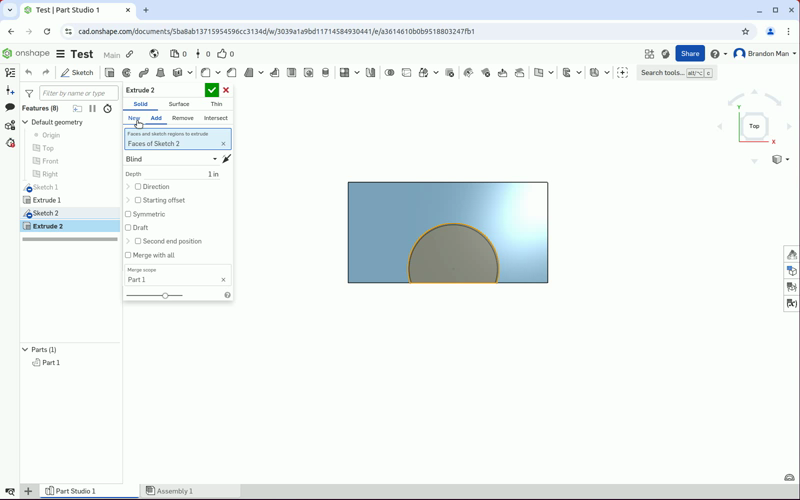
click(137, 120)
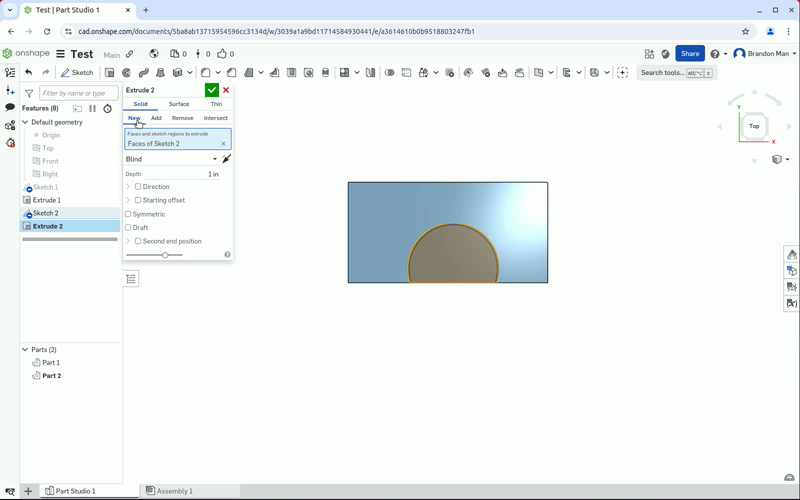
key(tab, 4)
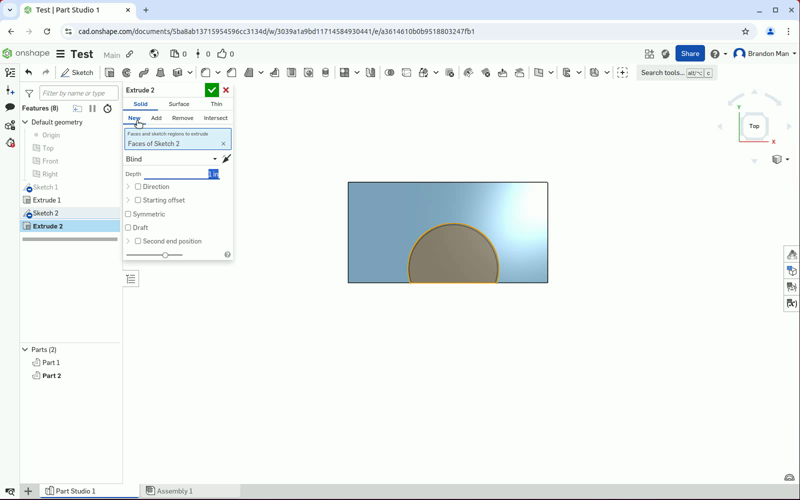
text(13.721)
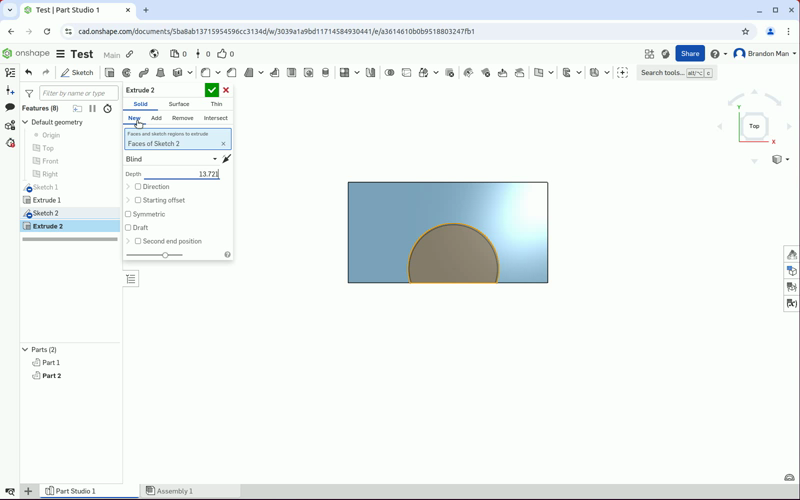
key(enter)
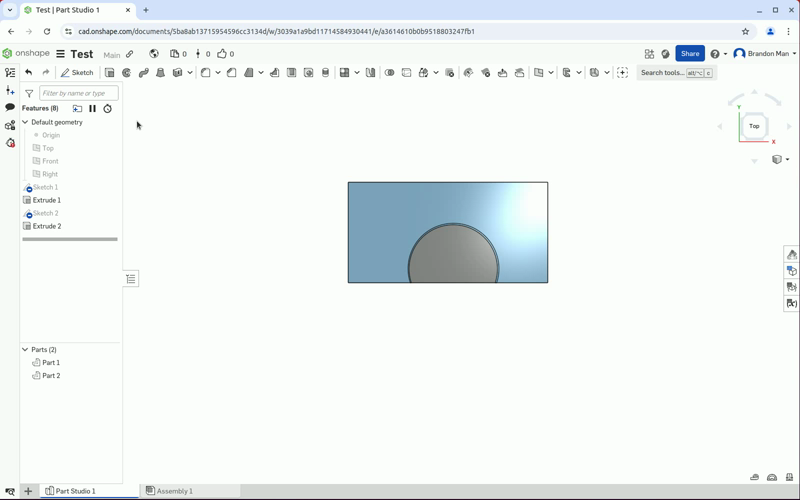
key(shift+h)
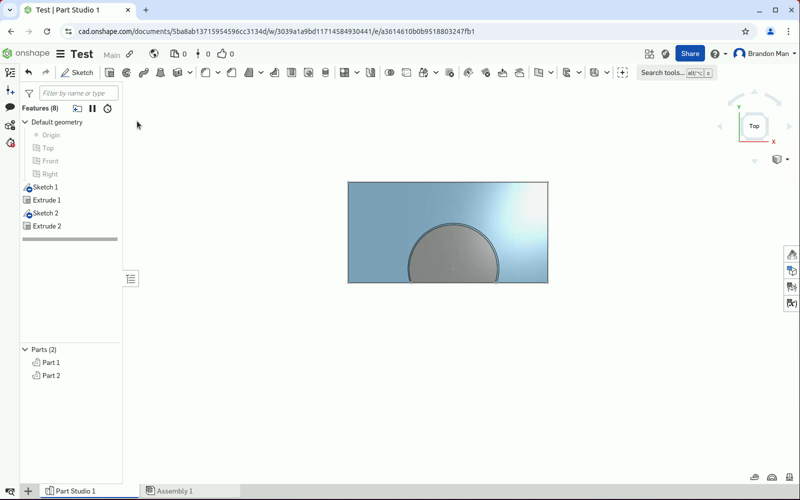
key(shift+h)
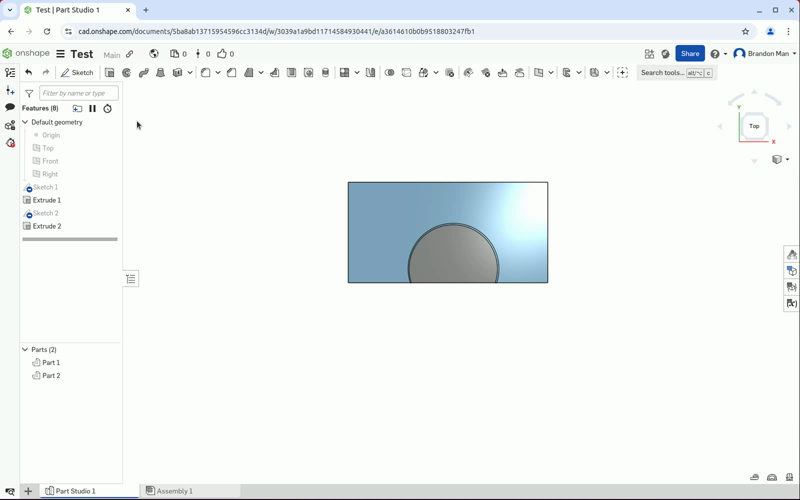
mouse_move(73, 189)
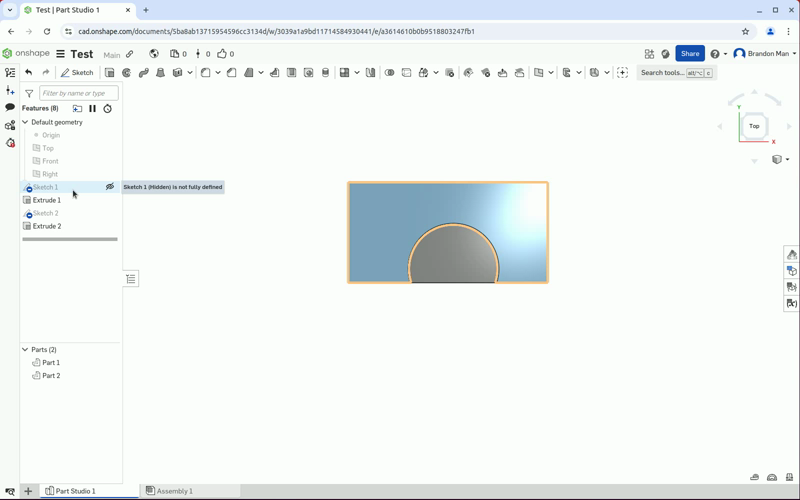
click(73, 189)
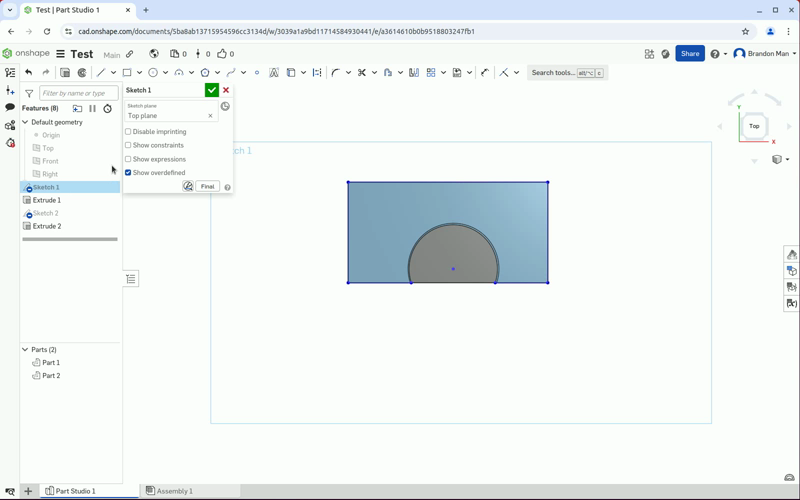
mouse_move(229, 92)
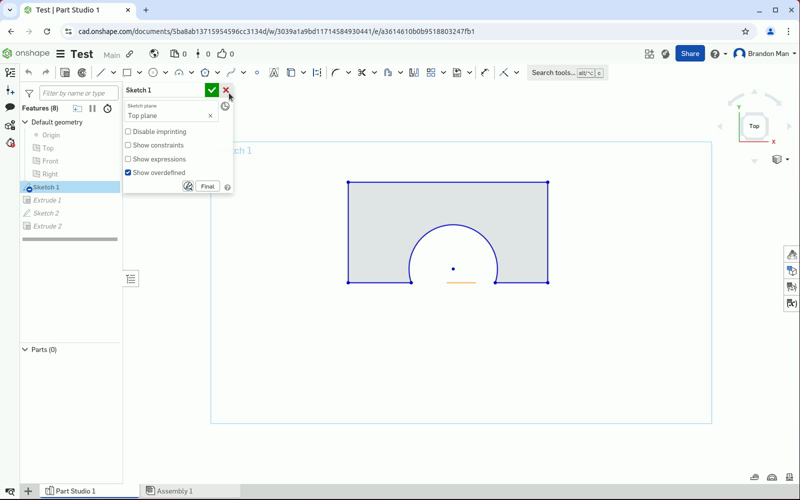
click(229, 92)
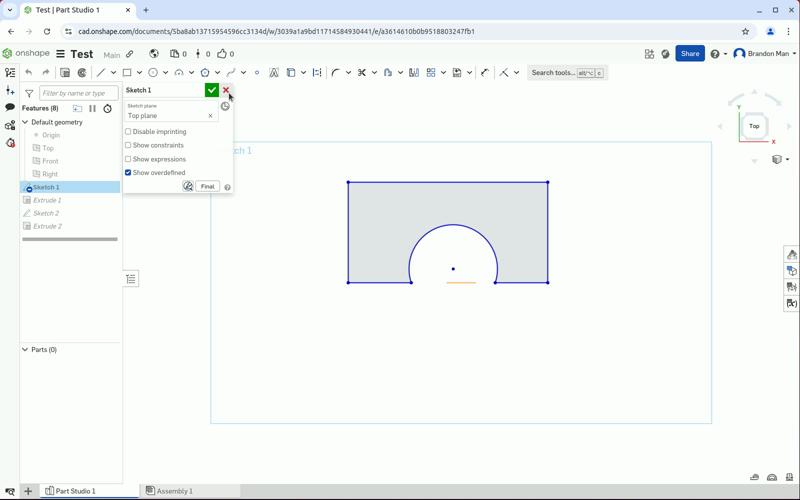
key(shift+s)
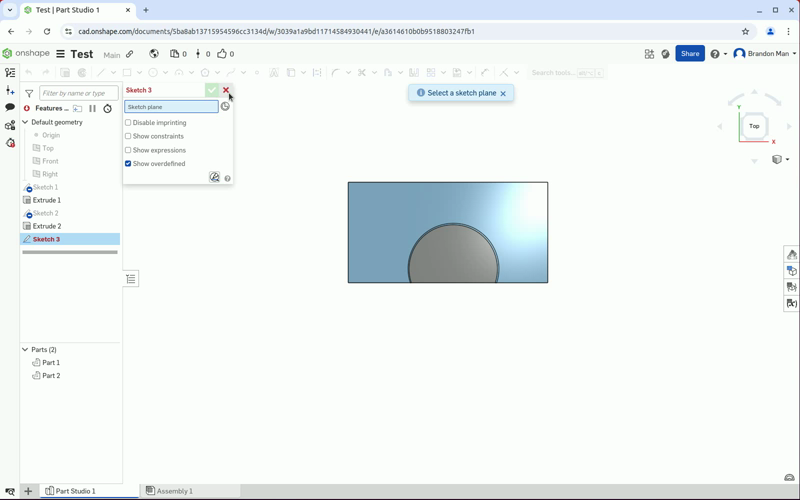
mouse_move(73, 150)
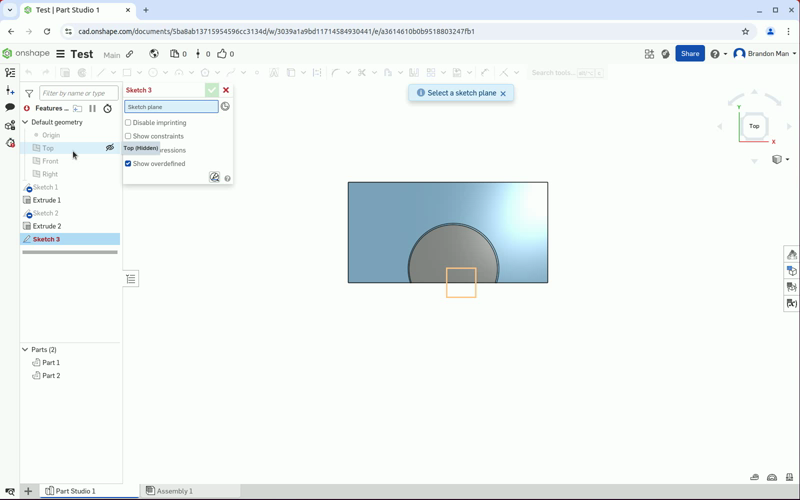
click(73, 150)
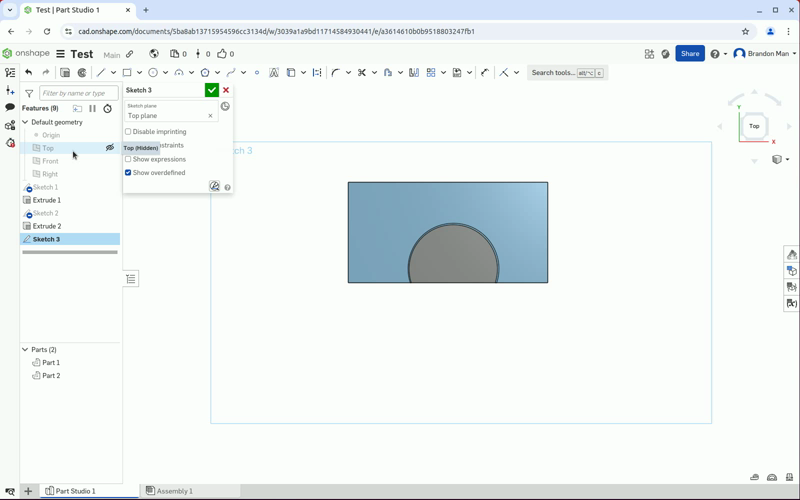
mouse_move(73, 352)
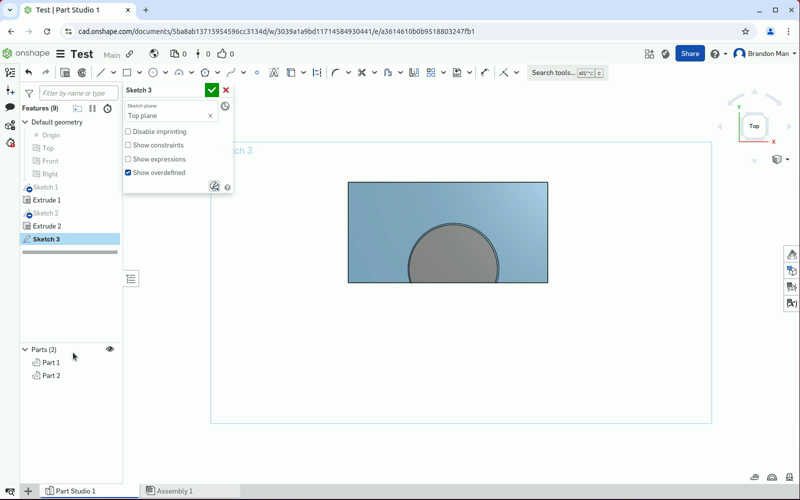
key(y)
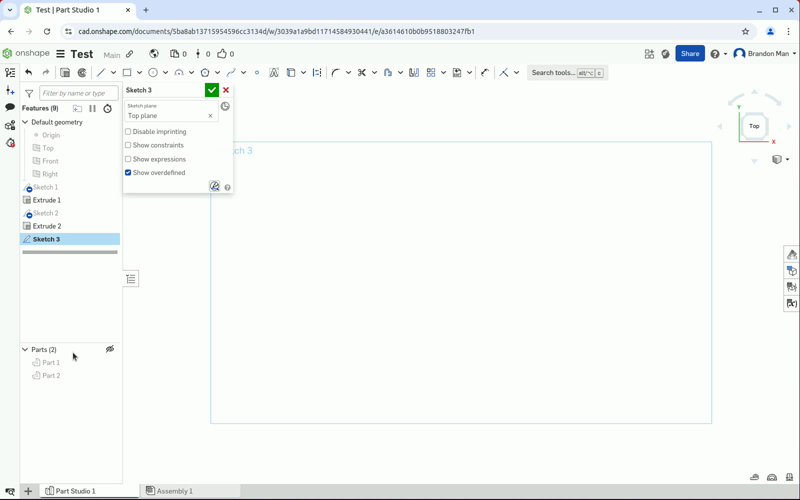
key(l)
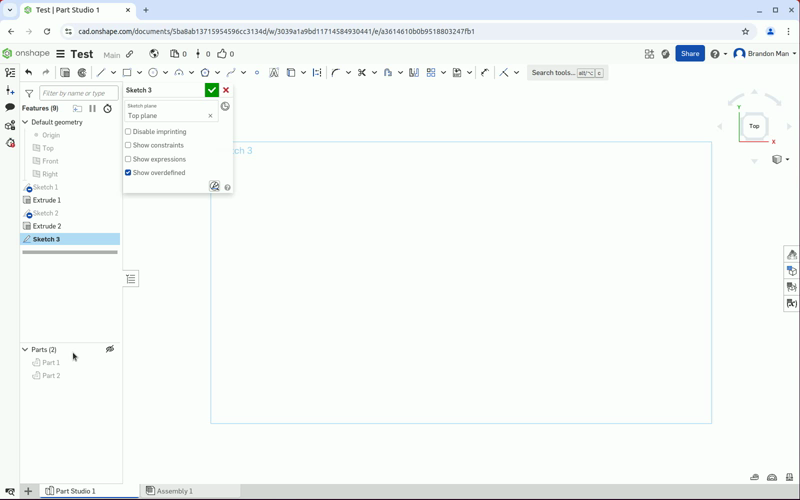
key_down(shift)
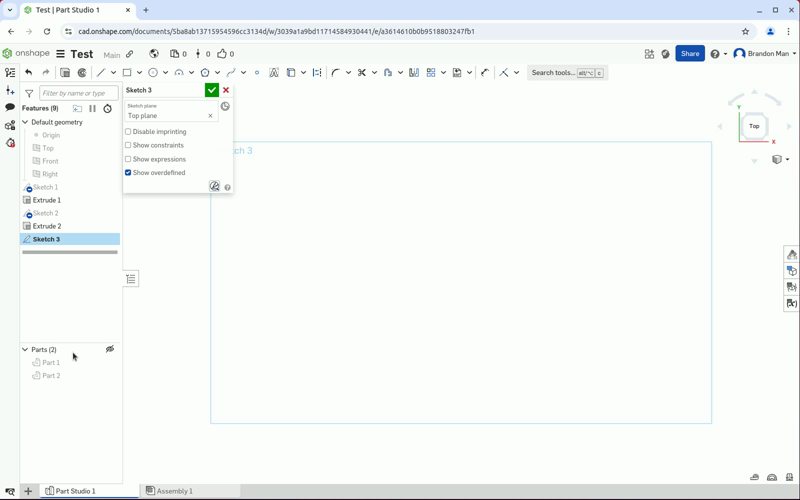
mouse_move(410, 282)
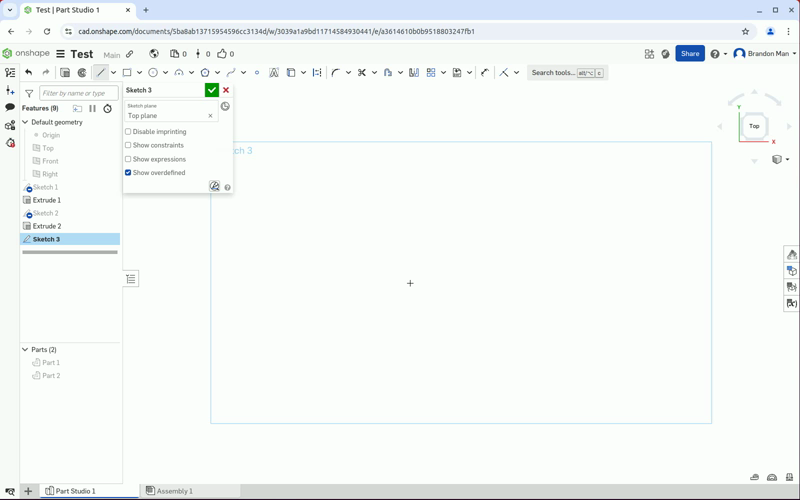
click(410, 282)
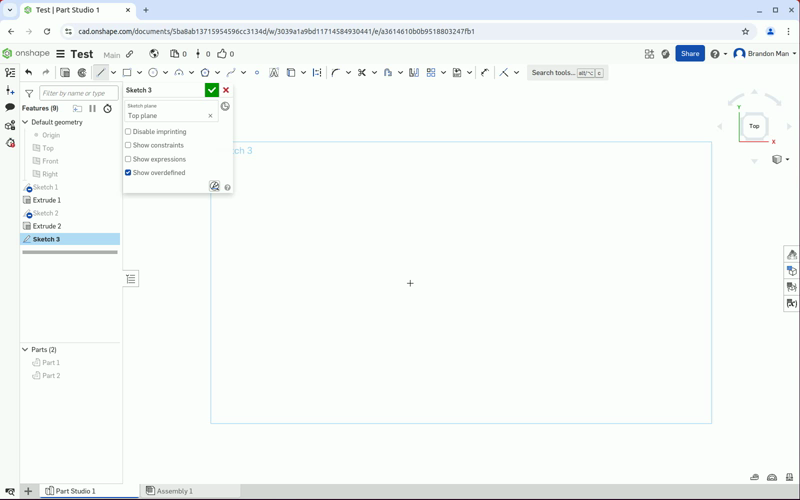
key_up(shift)
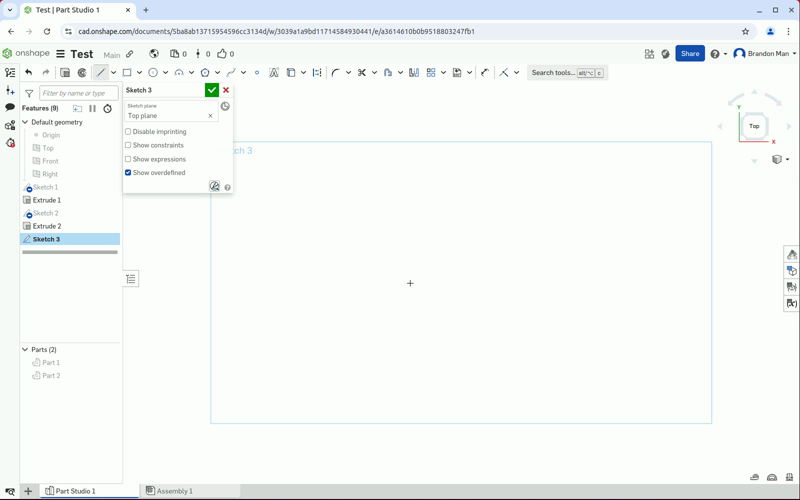
key_down(shift)
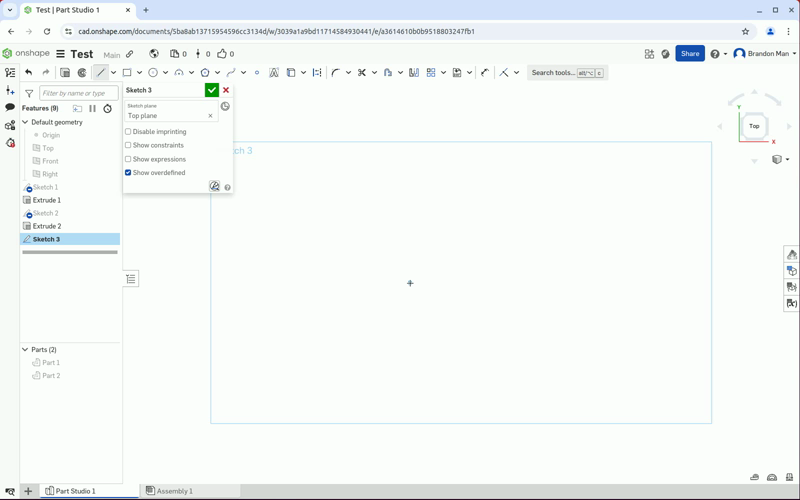
mouse_move(496, 282)
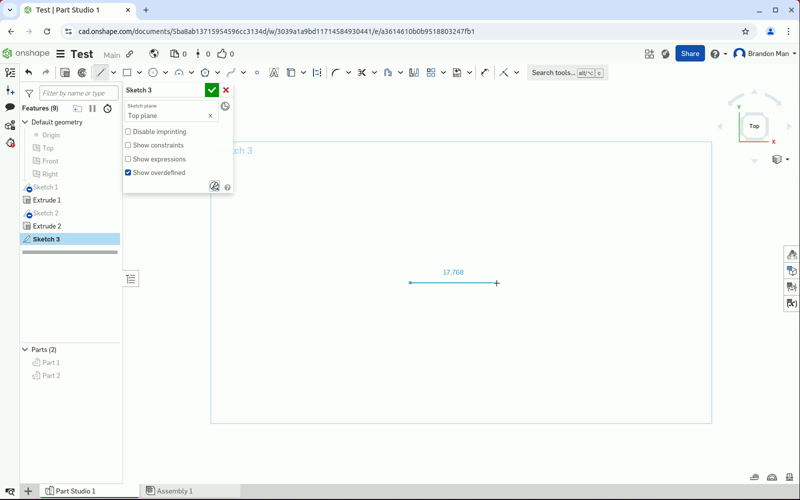
click(496, 282)
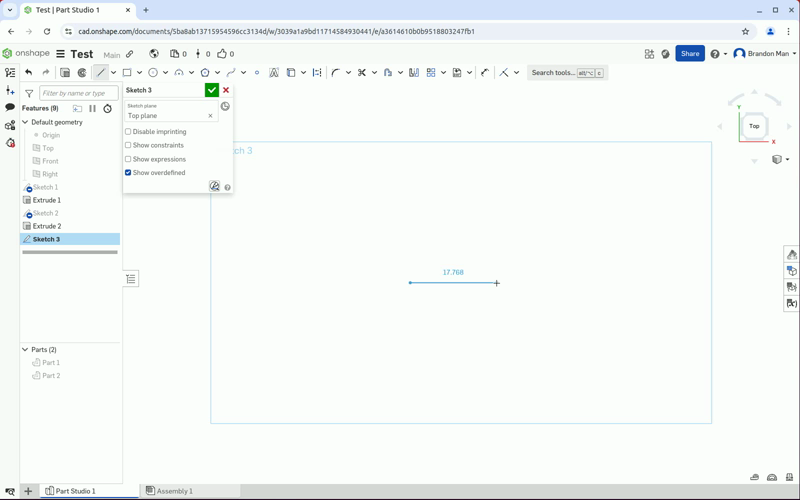
key_up(shift)
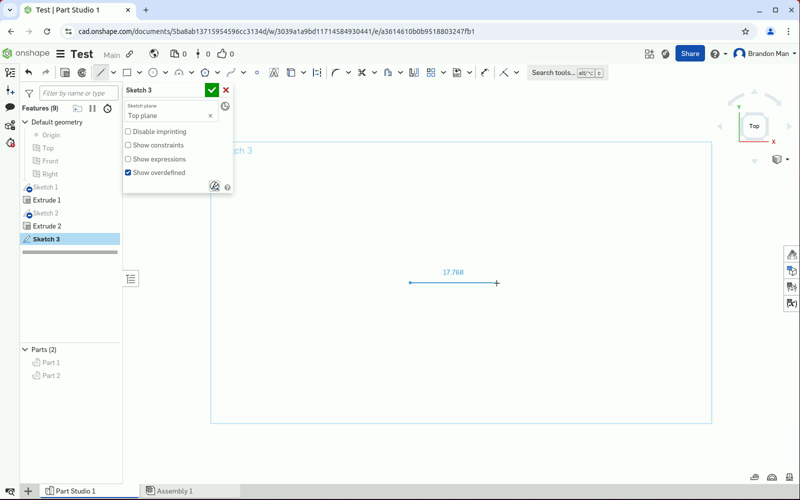
key(esc)
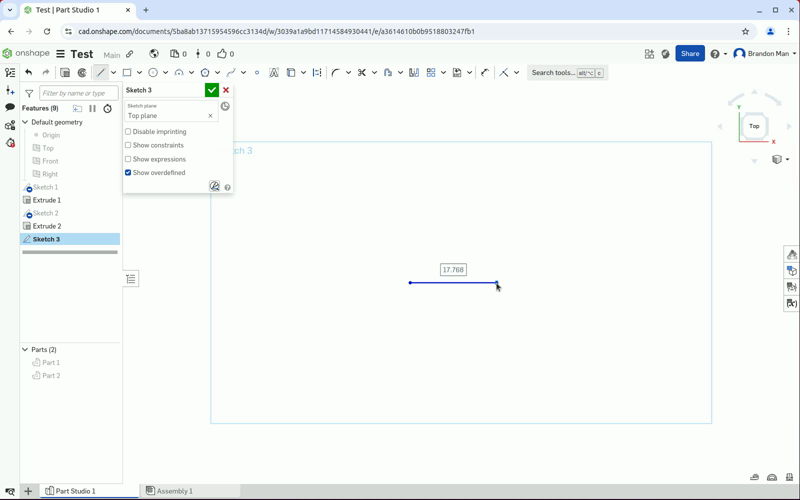
key(a)
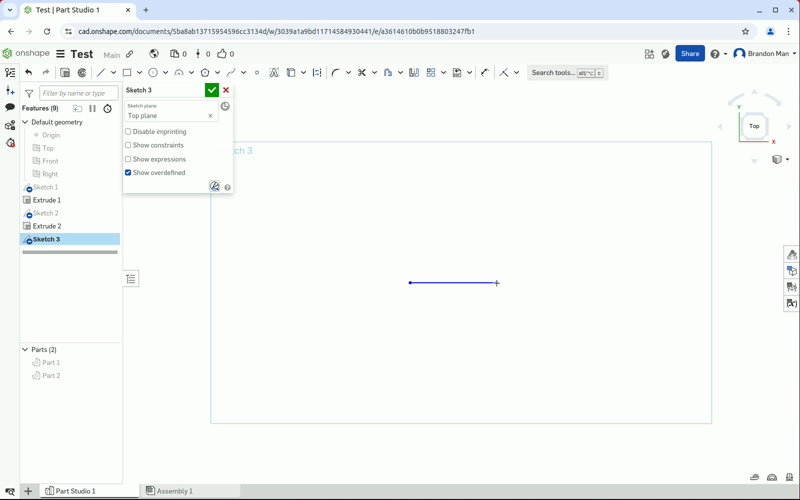
mouse_move(496, 282)
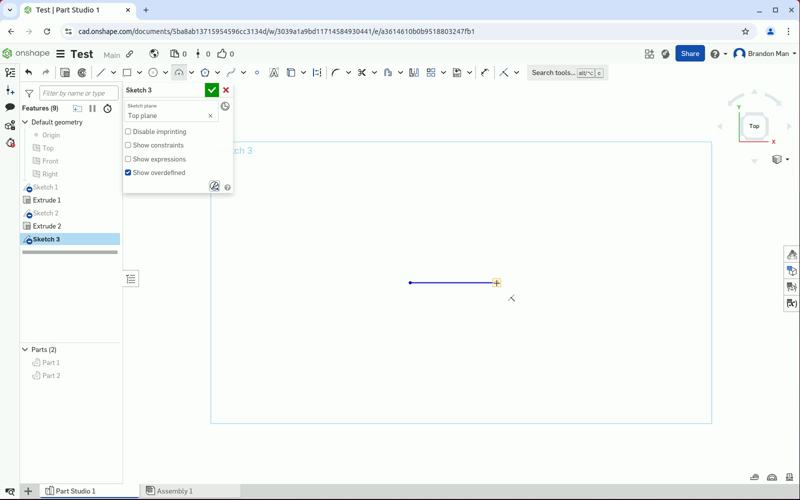
click(496, 282)
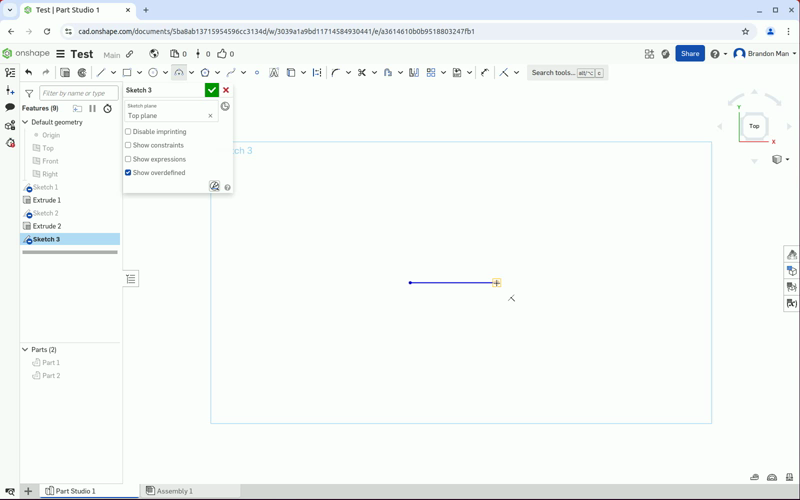
mouse_move(410, 282)
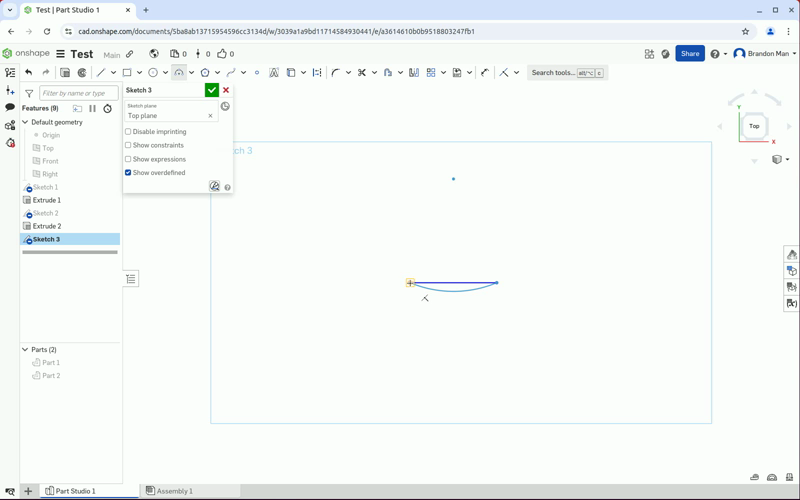
click(410, 282)
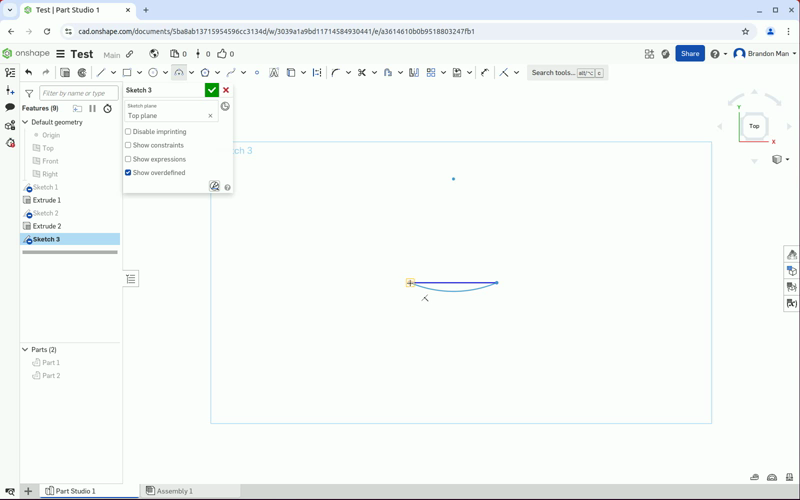
key_down(shift)
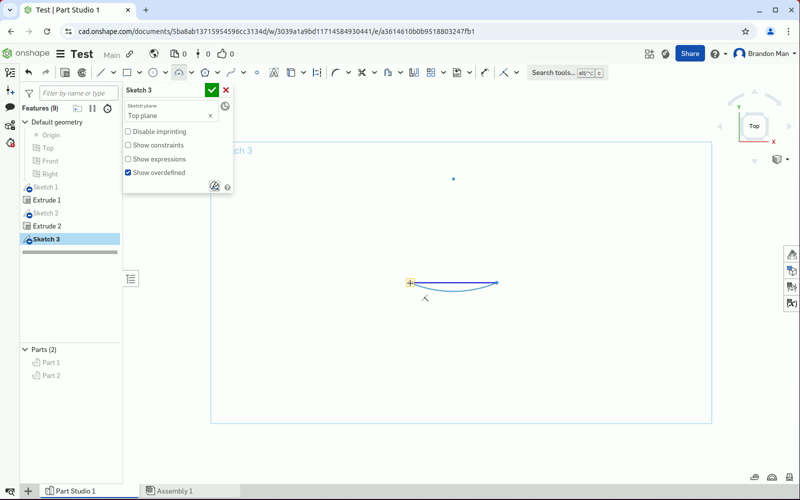
mouse_move(453, 223)
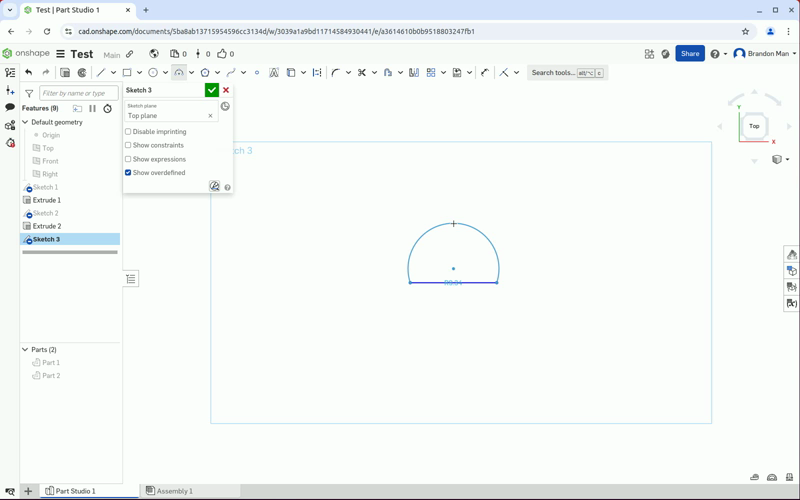
click(453, 223)
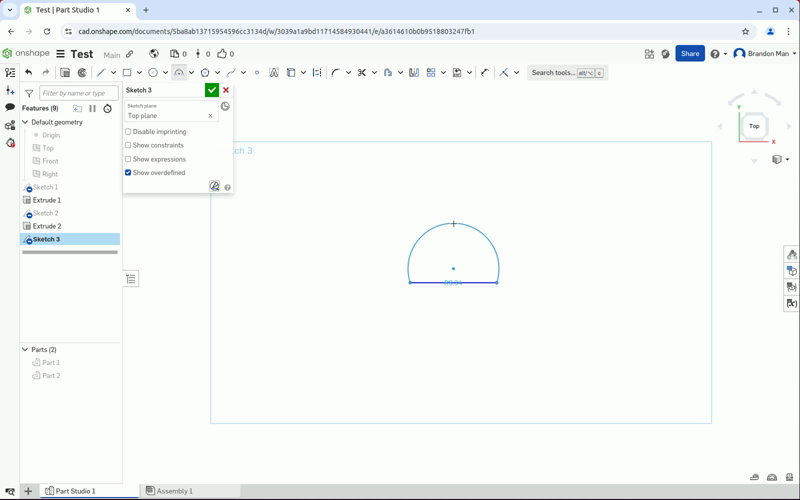
key_up(shift)
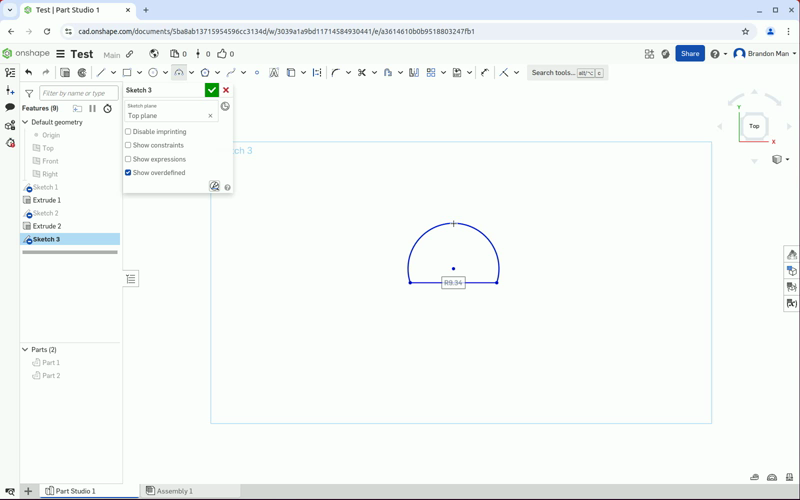
key(esc)
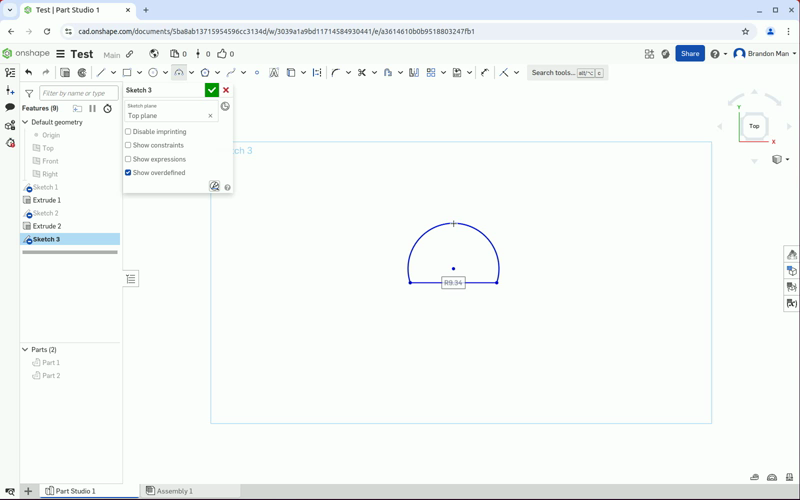
mouse_move(455, 231)
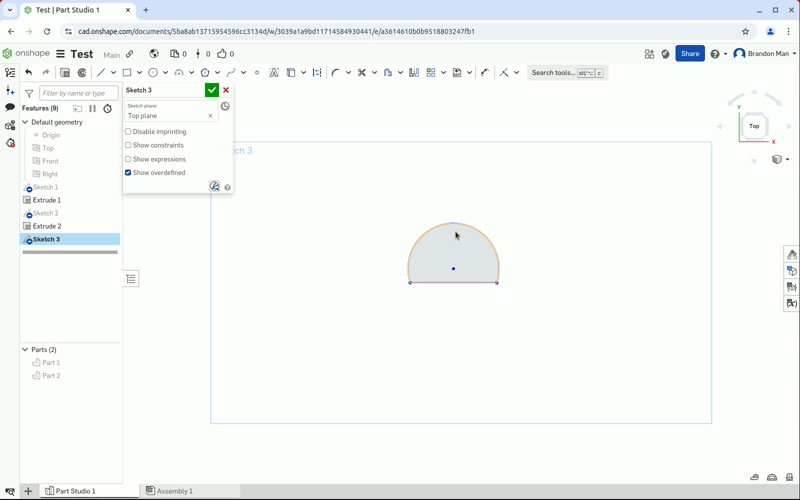
click(455, 231)
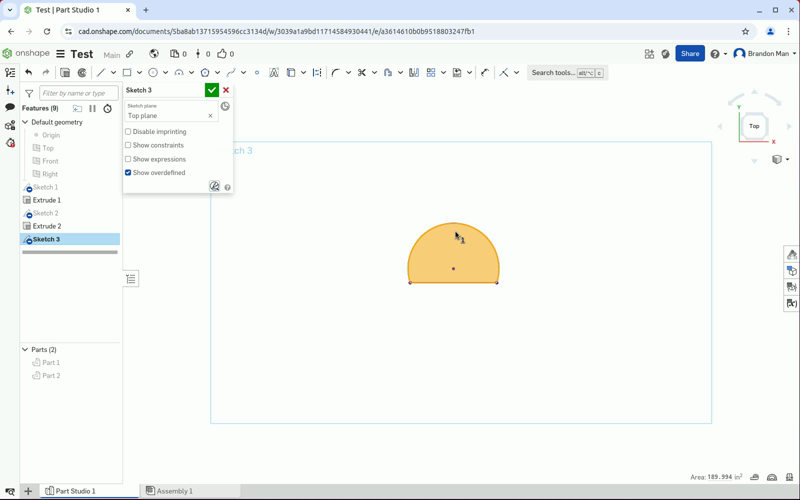
mouse_move(73, 352)
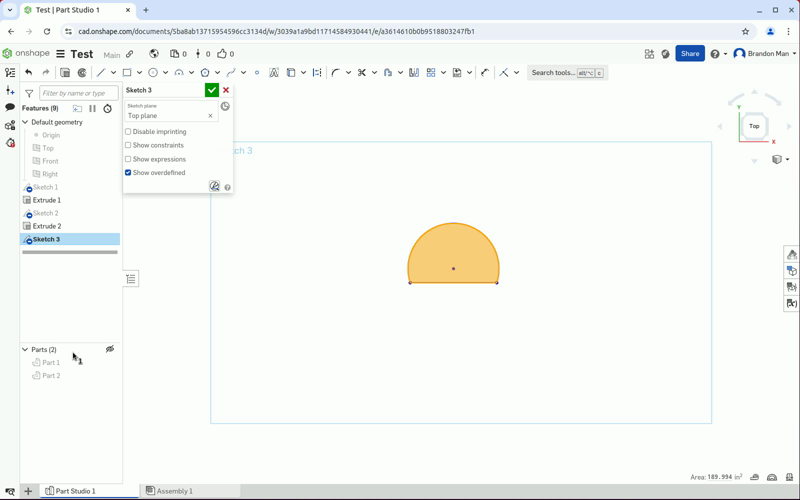
key(shift+y)
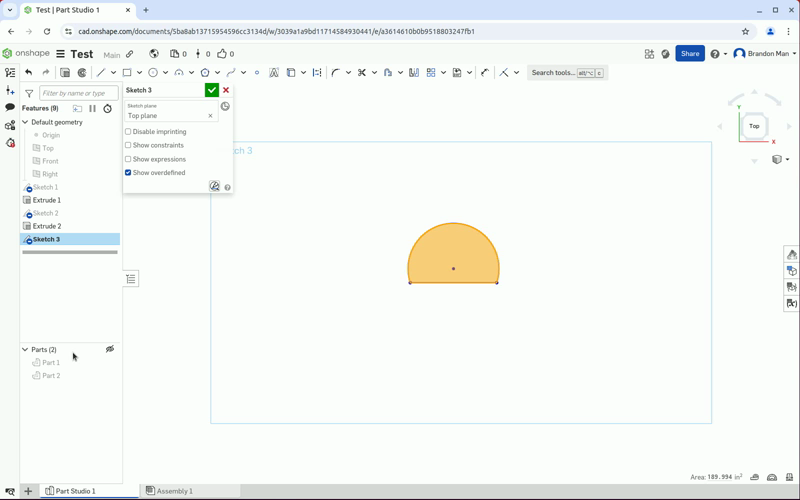
key(shift+e)
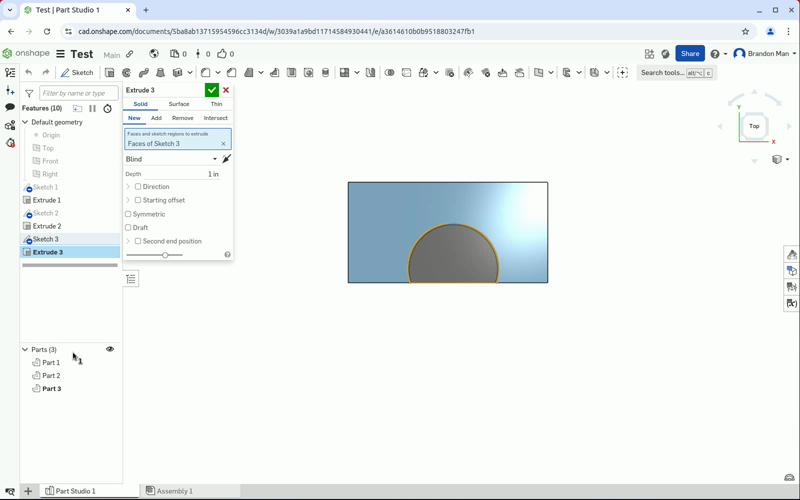
mouse_move(143, 106)
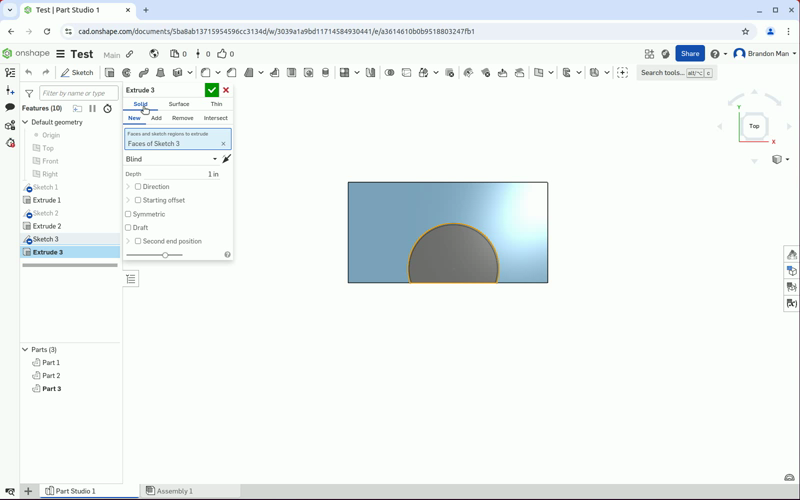
click(143, 106)
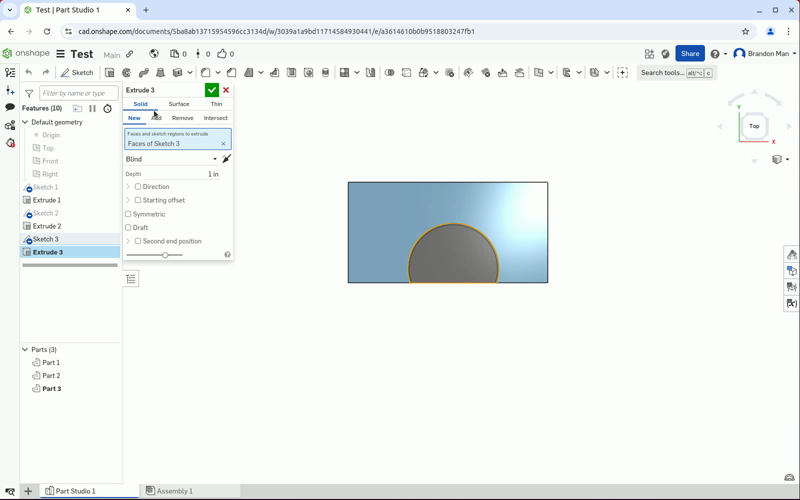
mouse_move(186, 120)
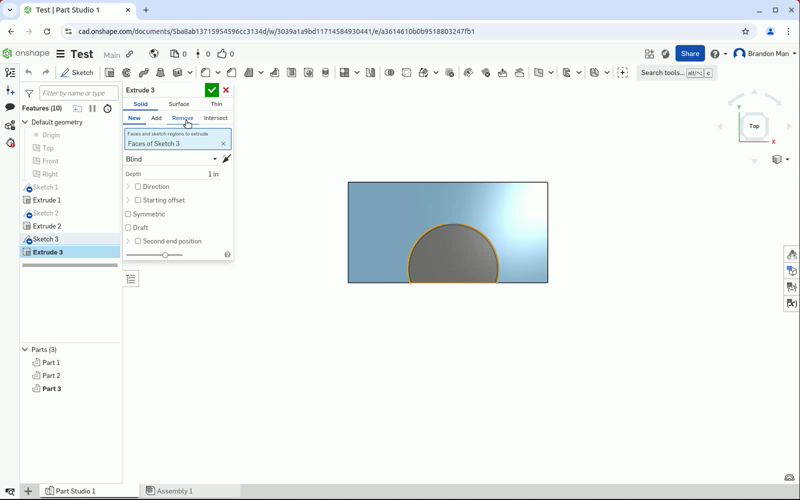
click(186, 120)
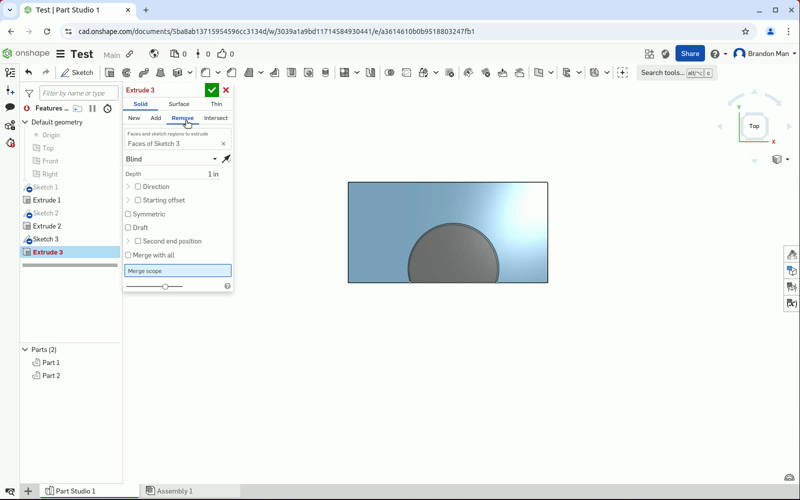
key(tab, 4)
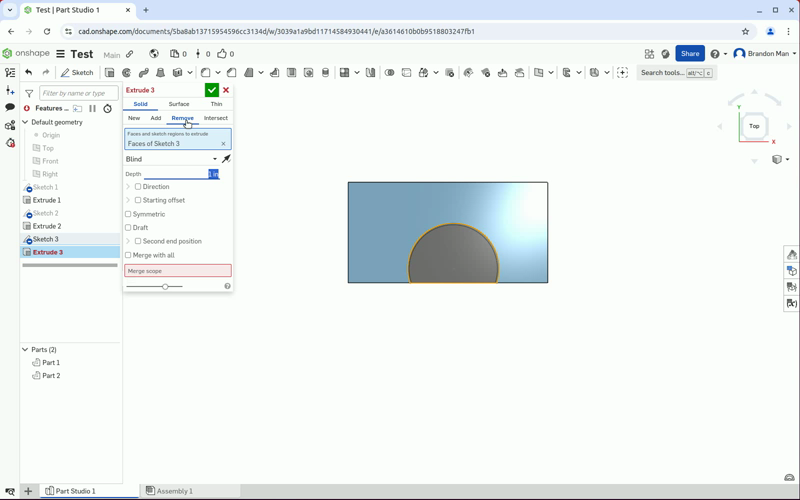
text(-13.721)
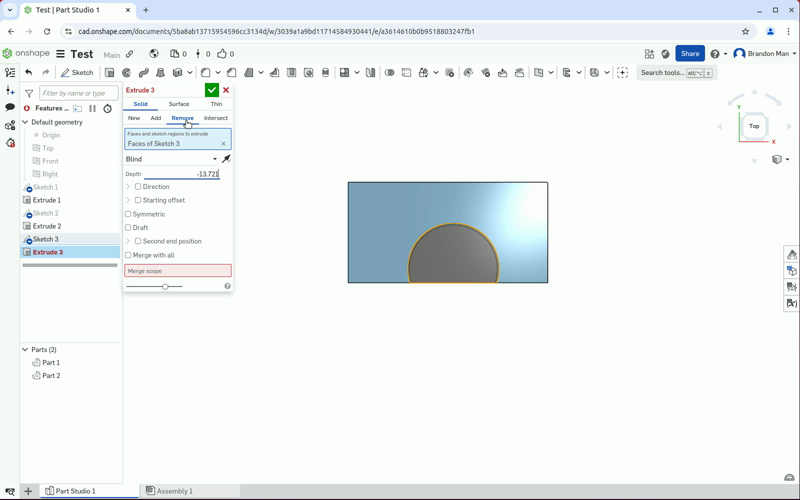
key(tab, 6)
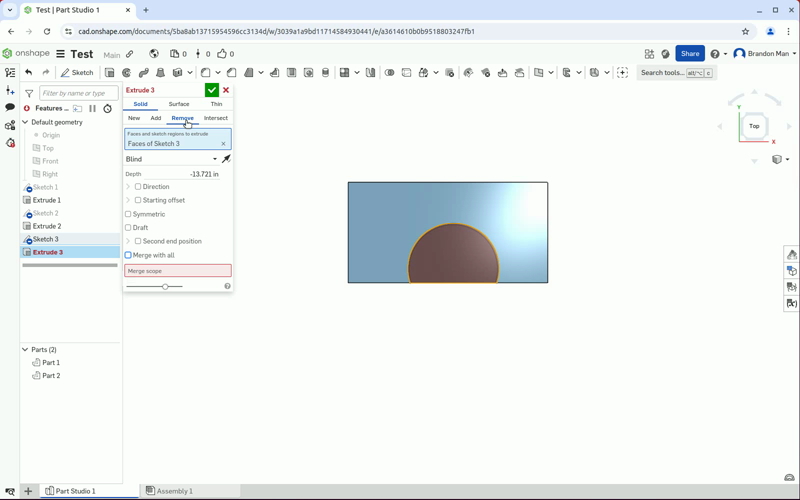
key(space)
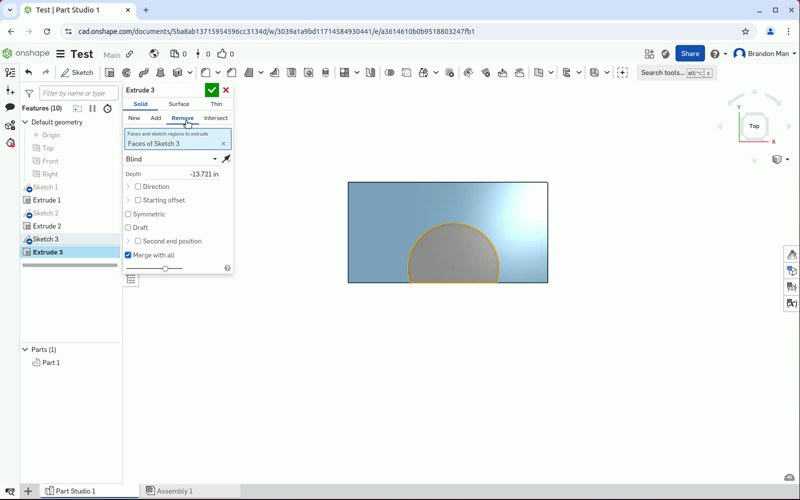
key(enter)
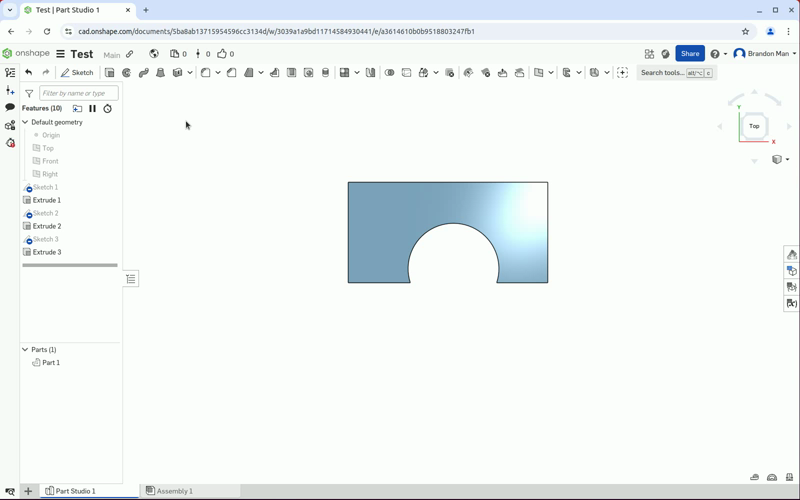
key(shift+h)
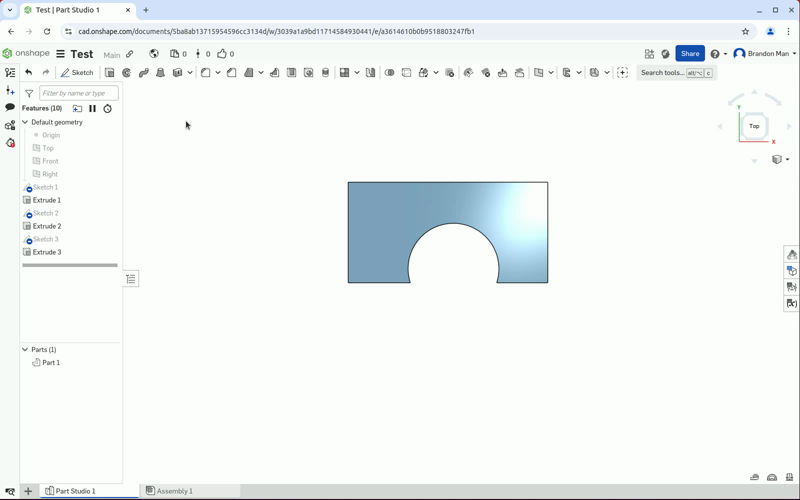
key(shift+h)
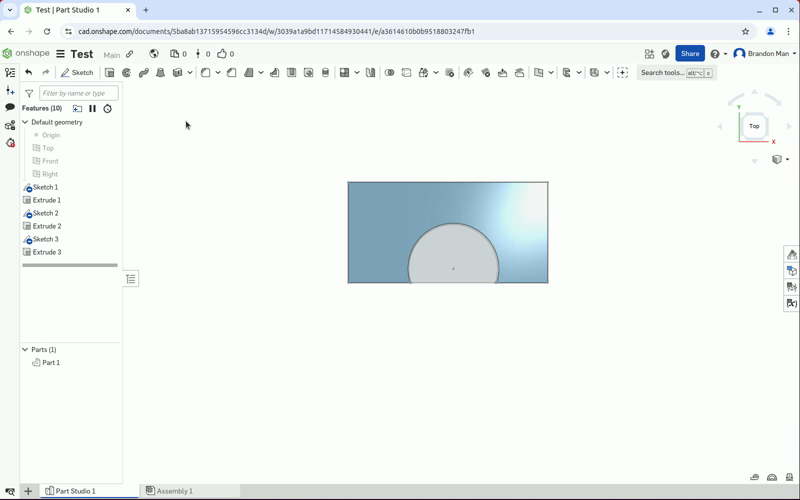
key(shift+7)
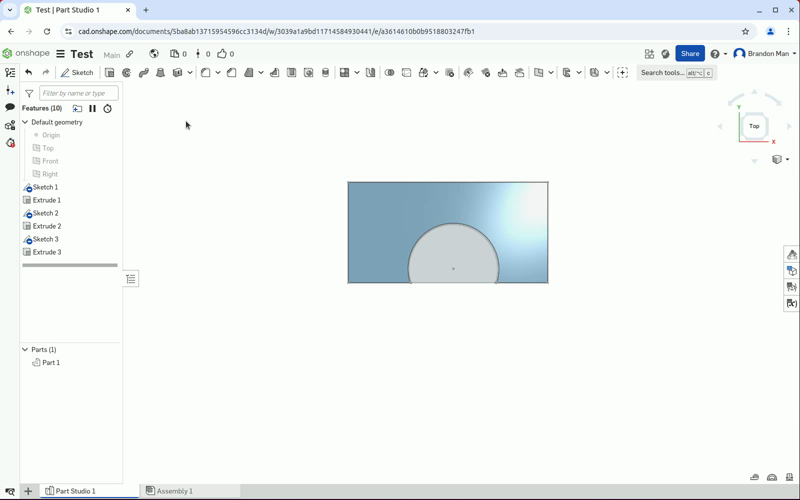
key(up, 3)
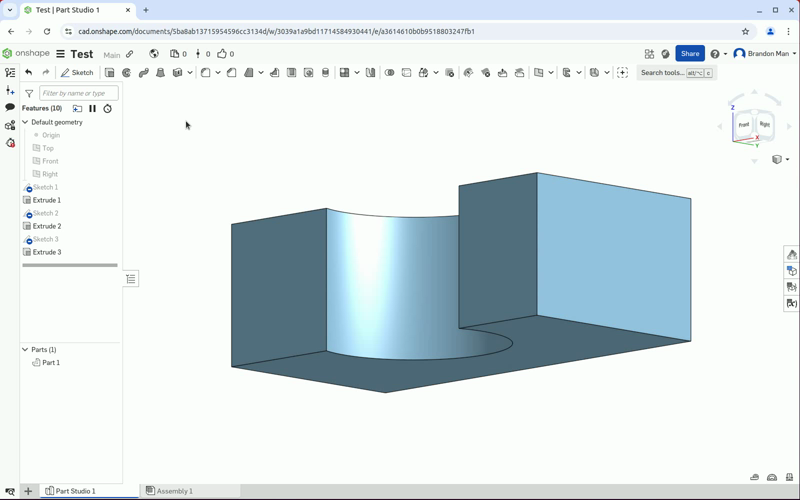
key(left, 3)
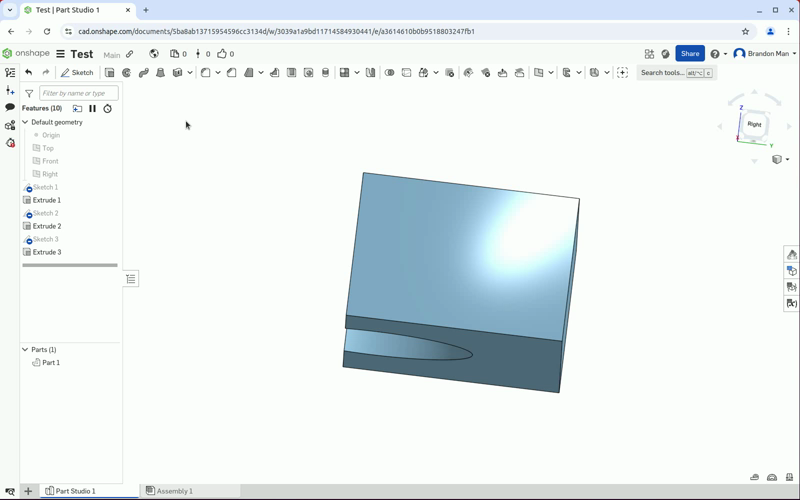
key(right, 3)
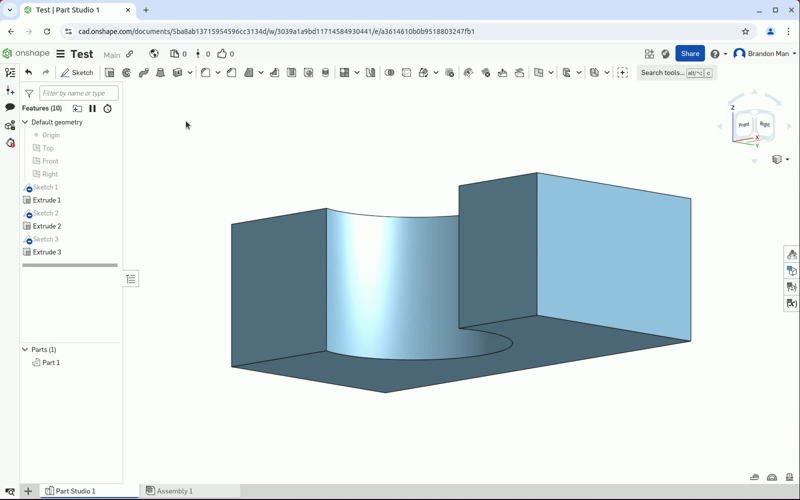
key(down, 3)
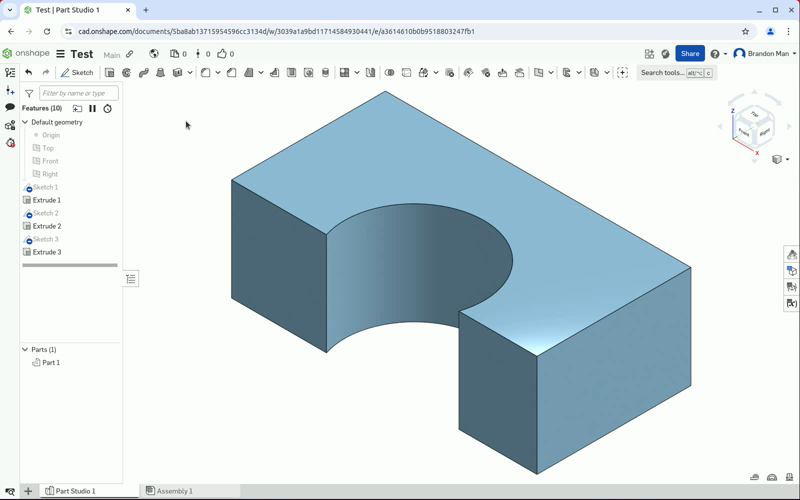
mouse_move(73, 189)
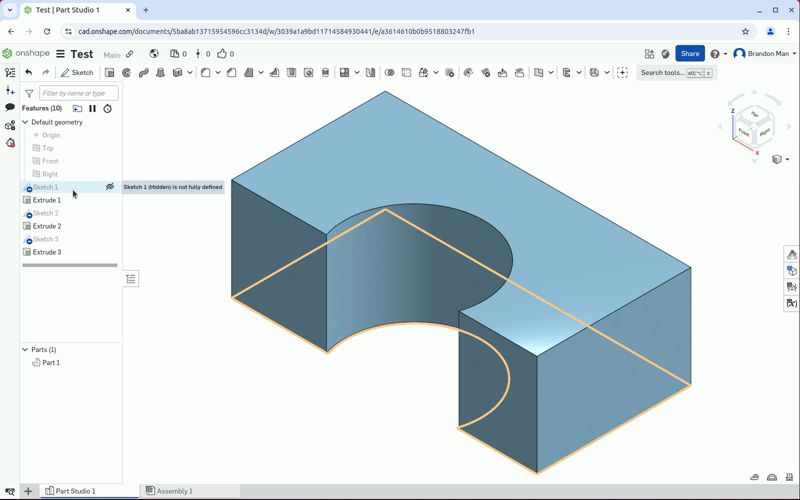
click(73, 189)